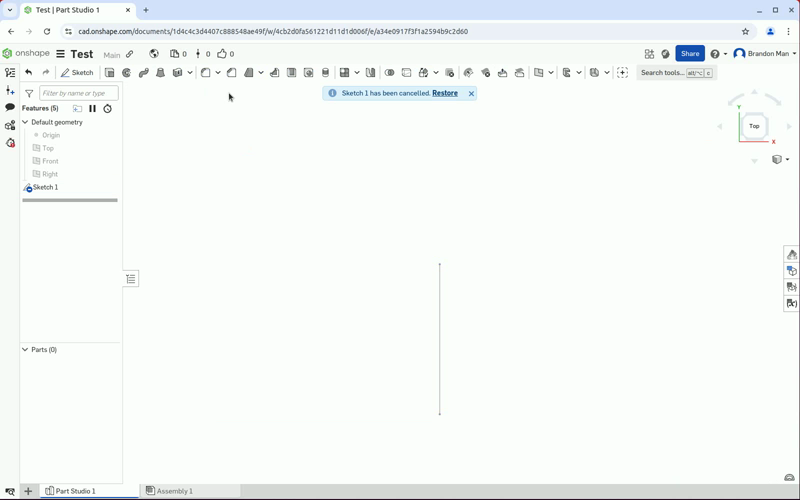
key(shift+h)
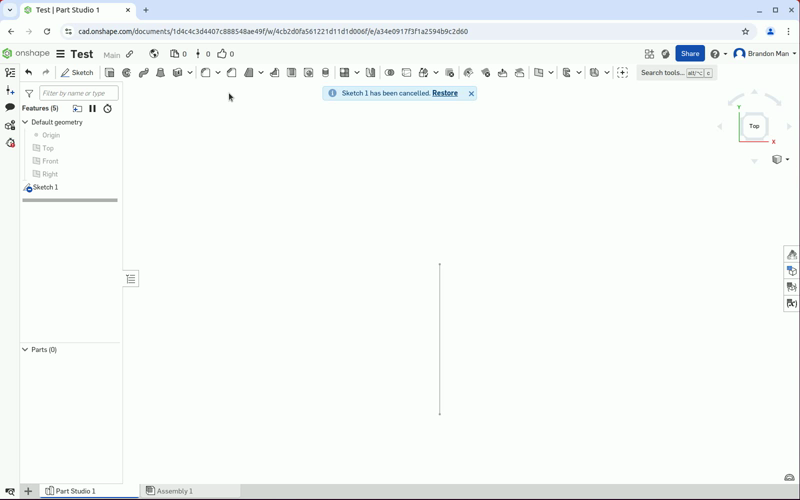
key(shift+s)
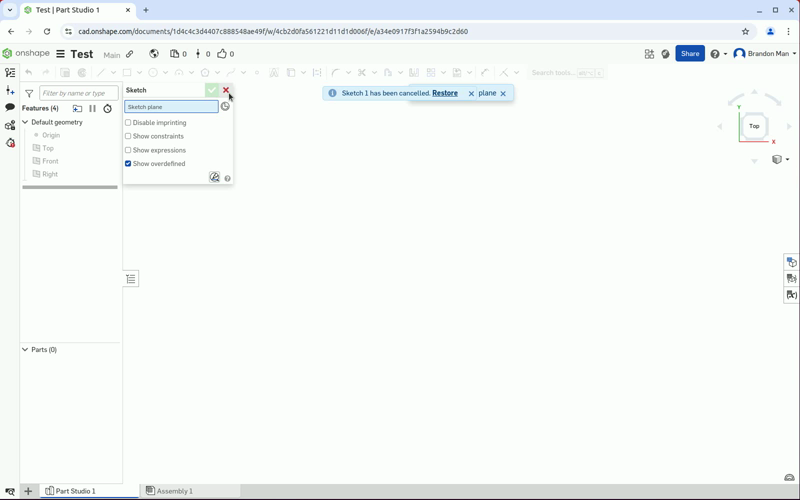
mouse_move(73, 150)
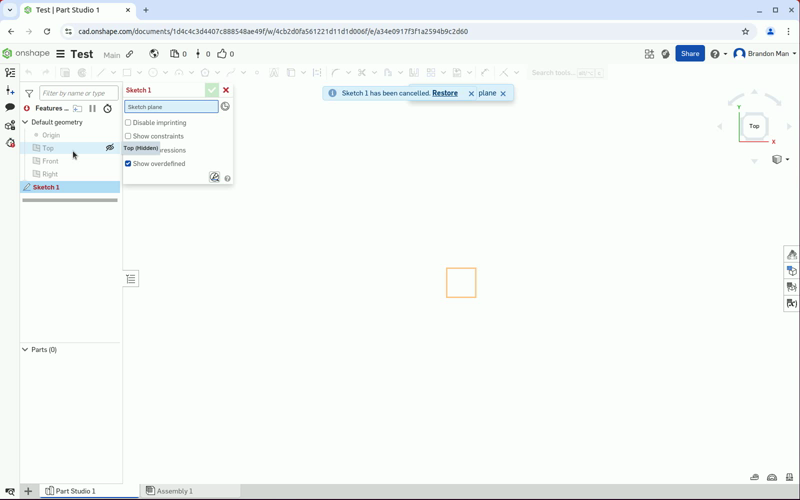
click(73, 150)
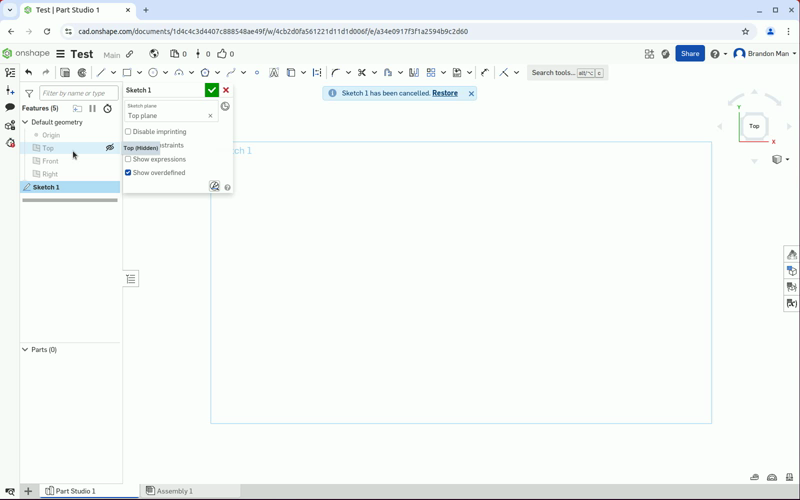
mouse_move(73, 352)
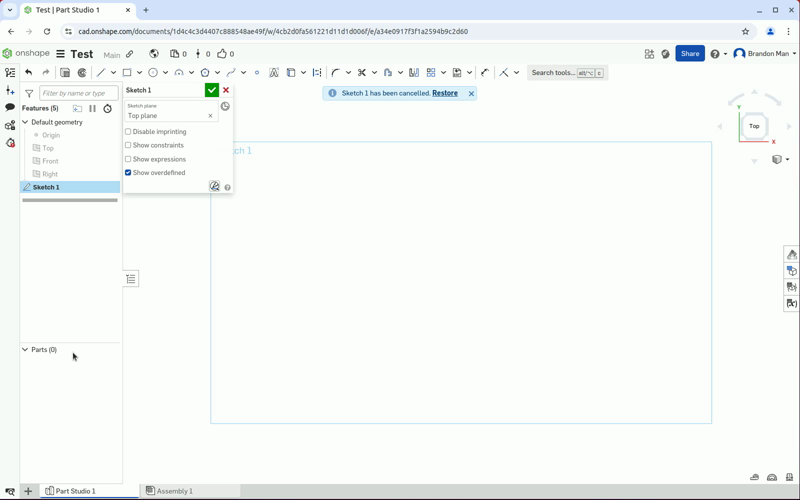
key(y)
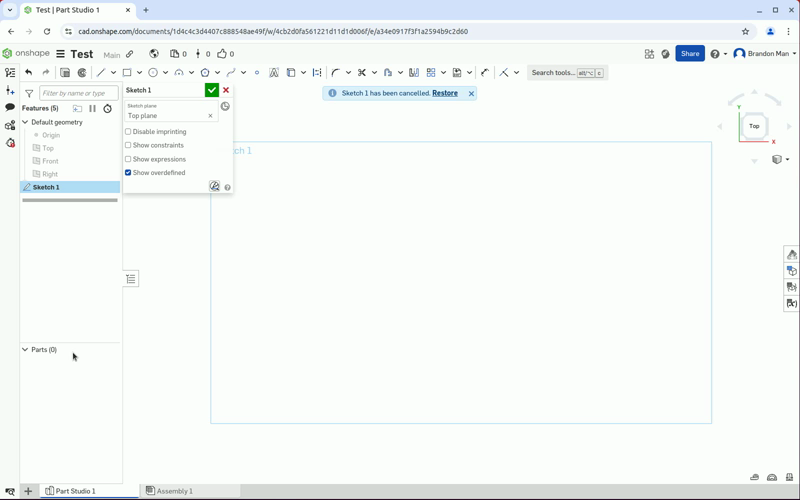
key(c)
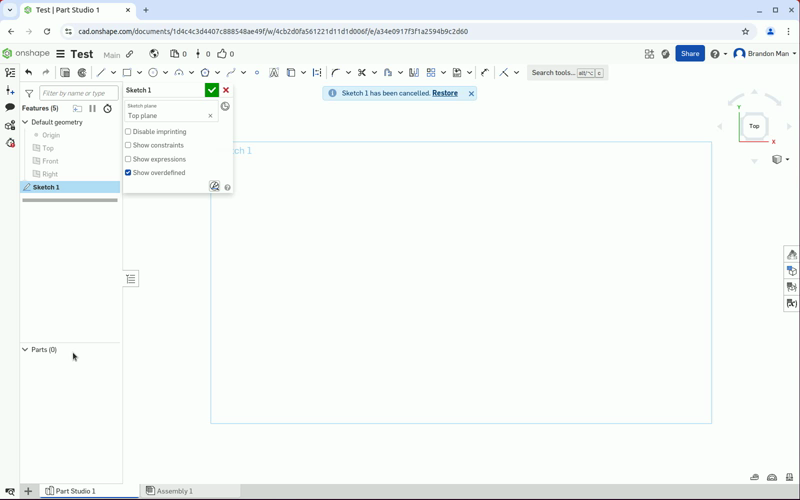
key_down(shift)
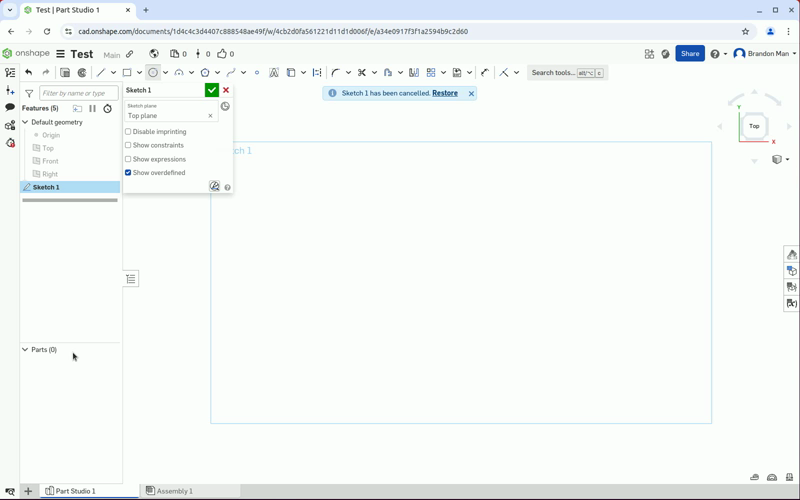
mouse_move(361, 282)
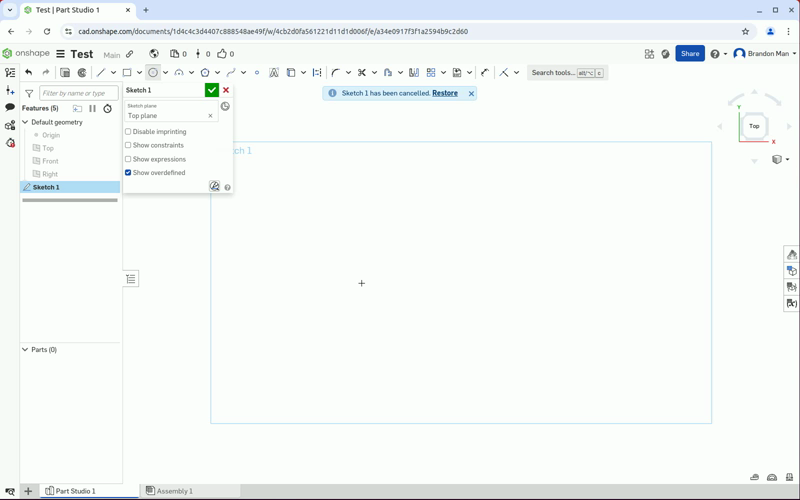
click(361, 282)
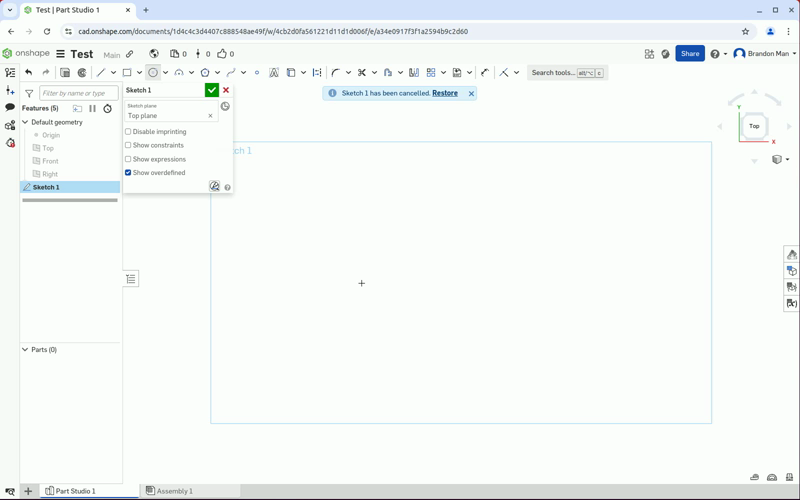
key_up(shift)
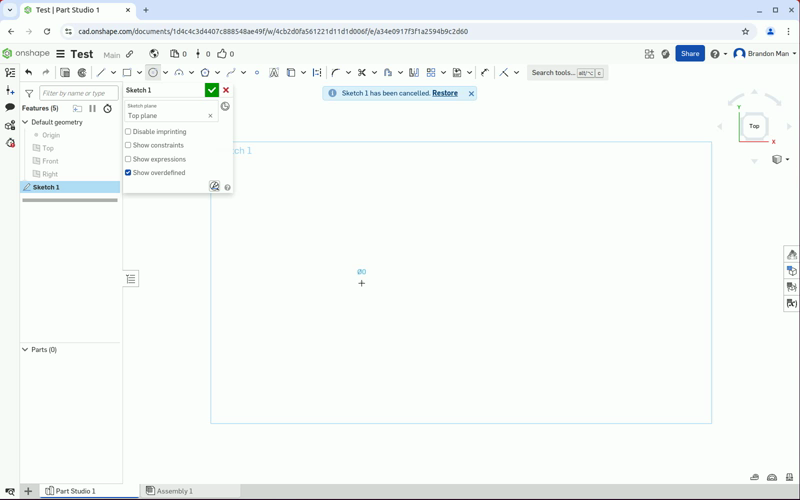
mouse_move(374, 282)
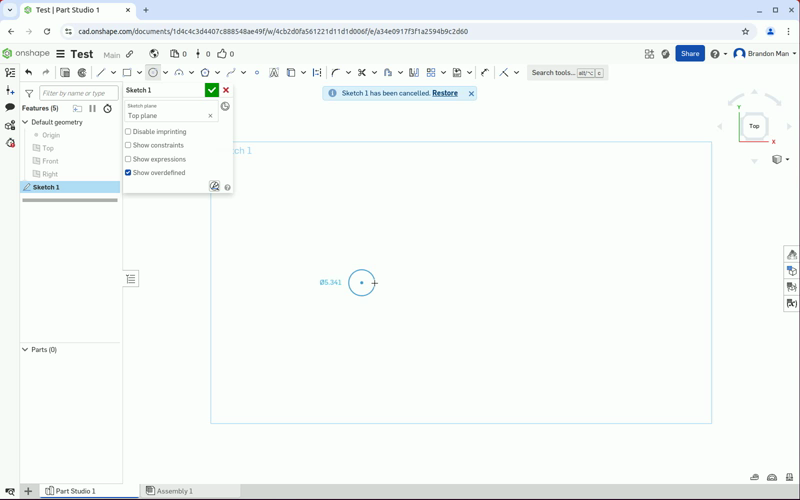
click(374, 282)
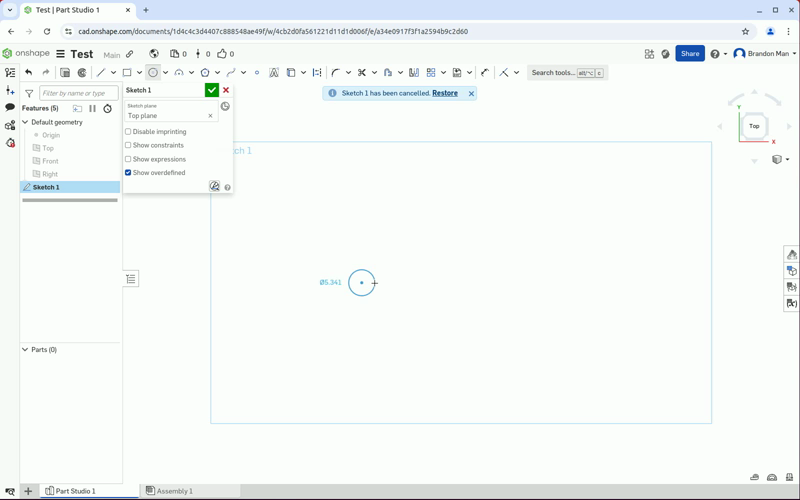
key(esc)
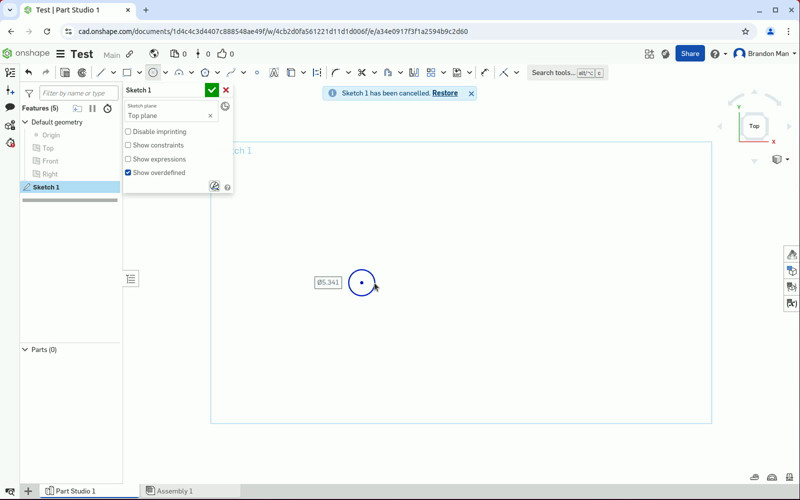
key(c)
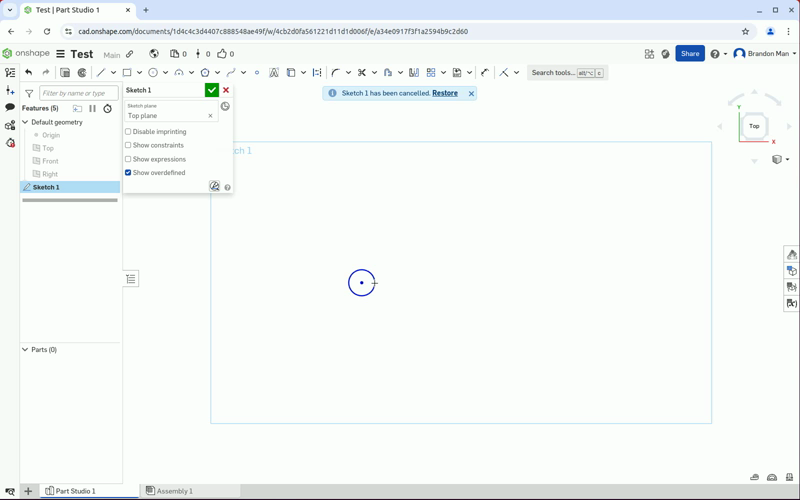
key_down(shift)
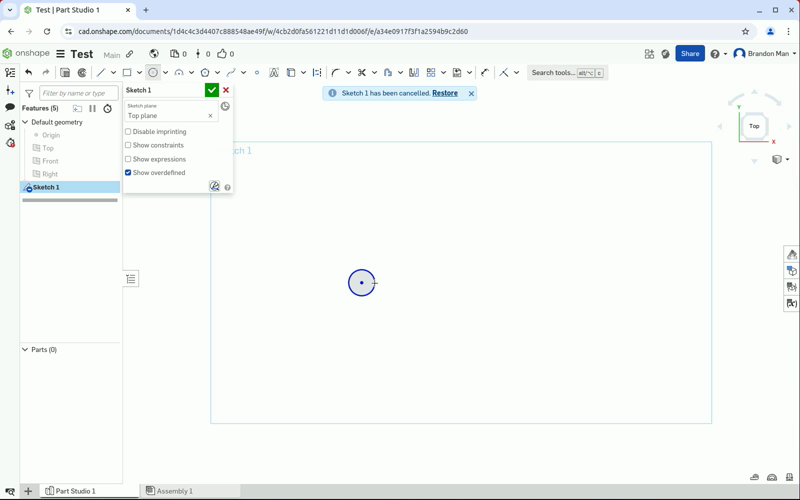
mouse_move(361, 282)
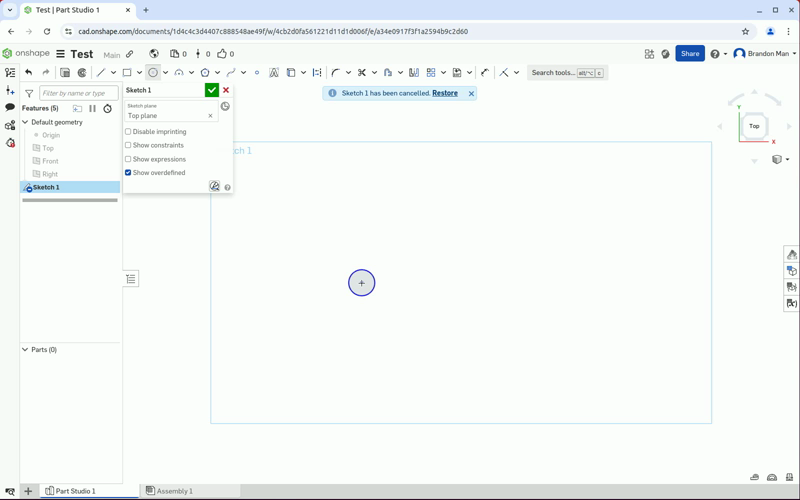
click(361, 282)
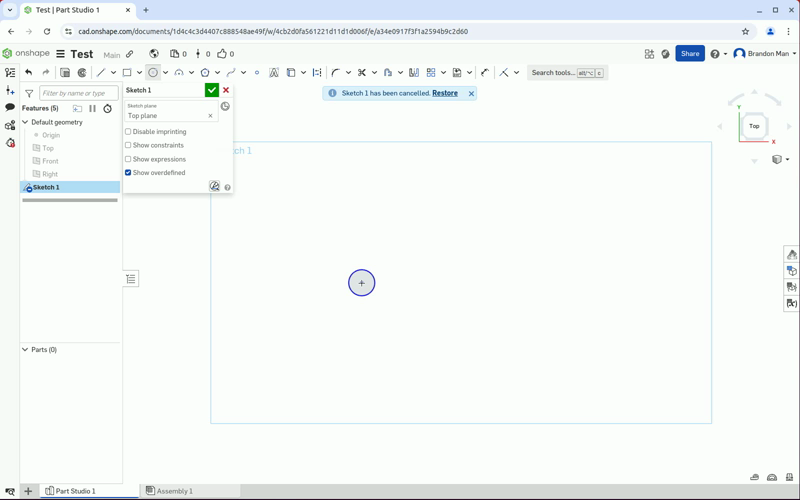
key_up(shift)
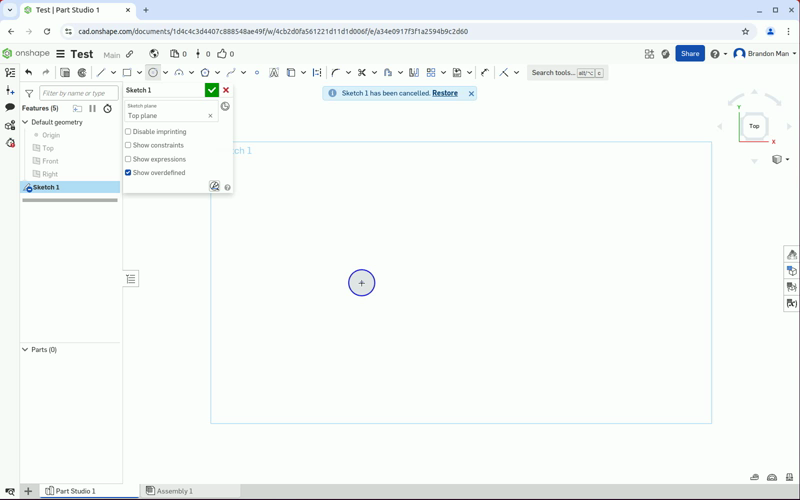
mouse_move(368, 282)
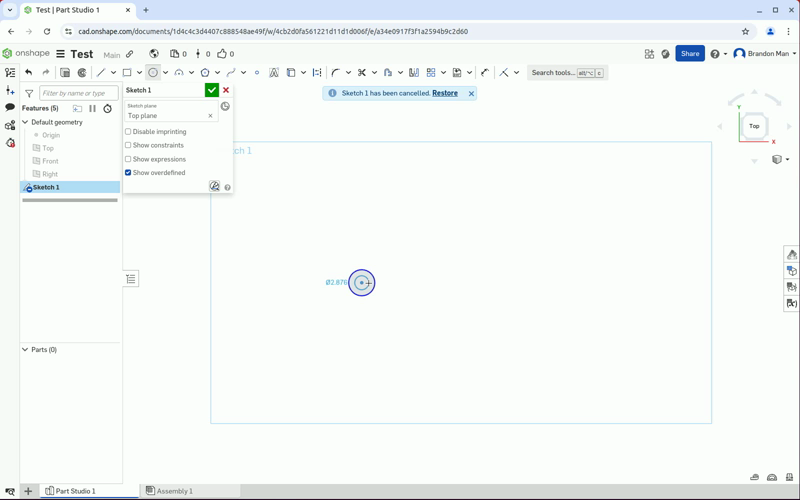
click(368, 282)
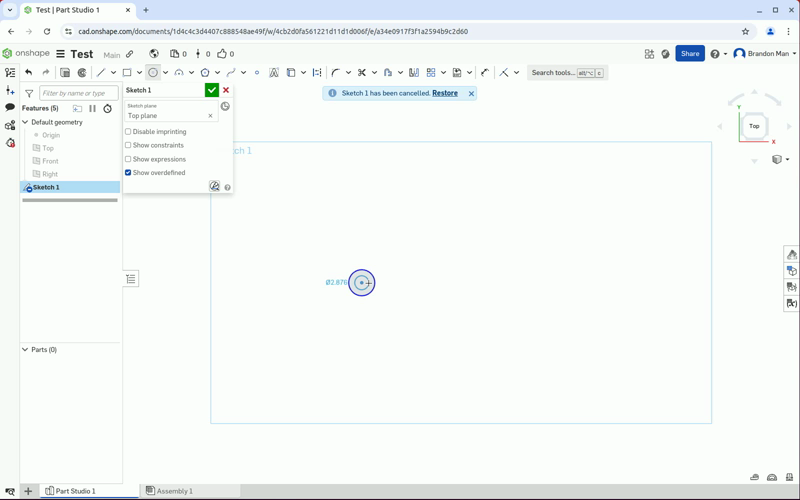
key(esc)
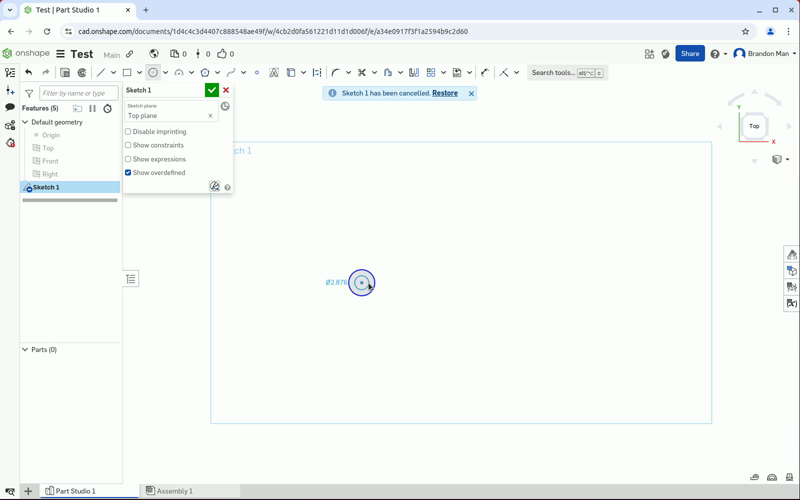
mouse_move(373, 282)
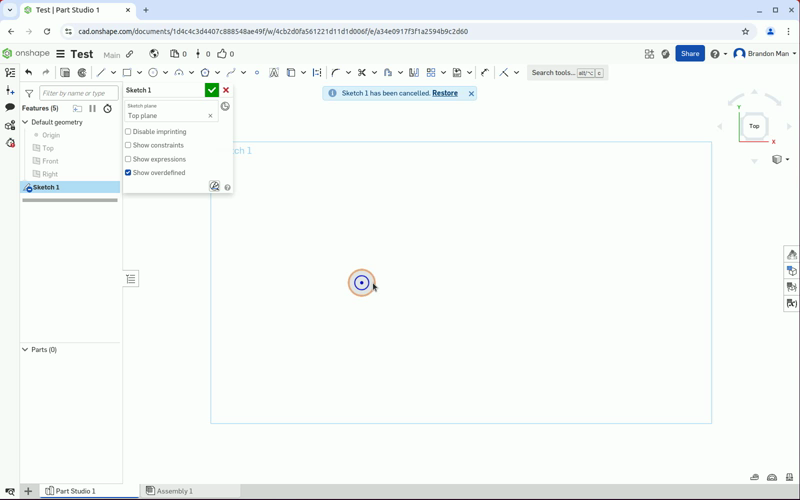
scroll(6)
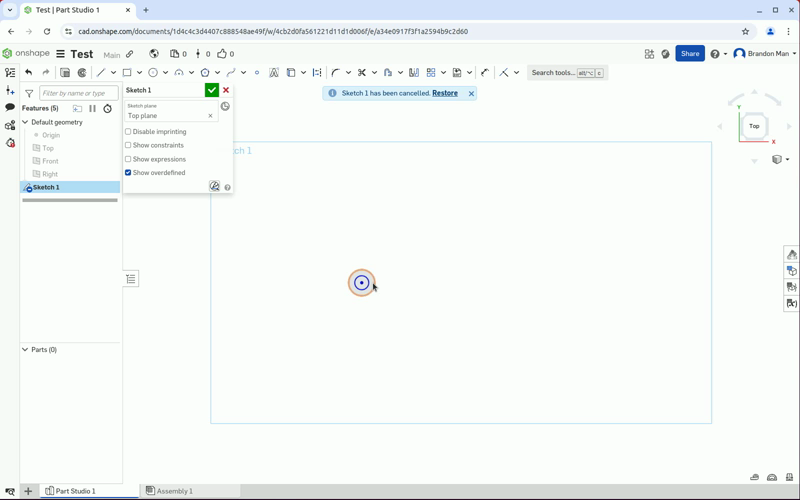
scroll(6)
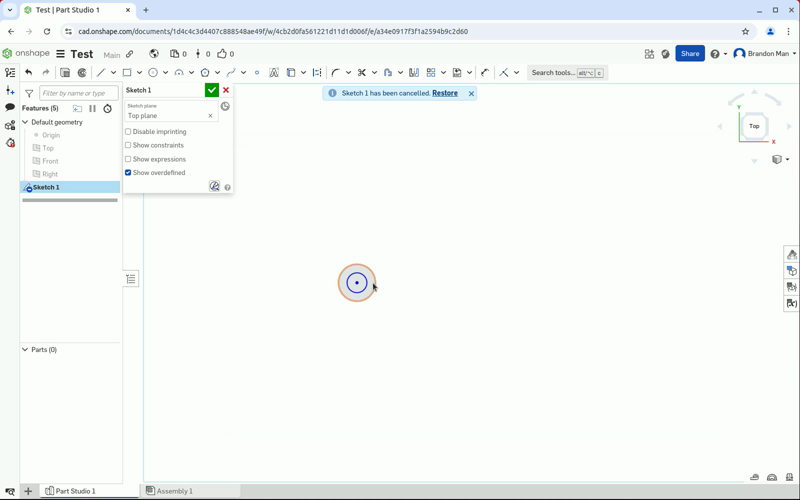
scroll(6)
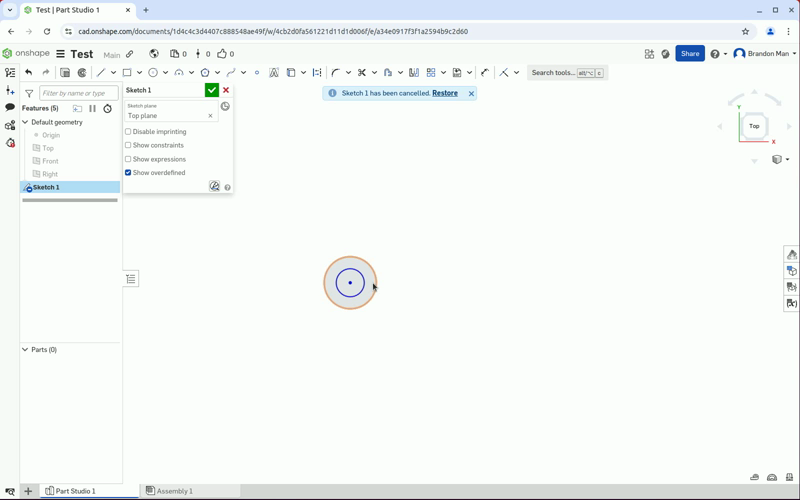
scroll(6)
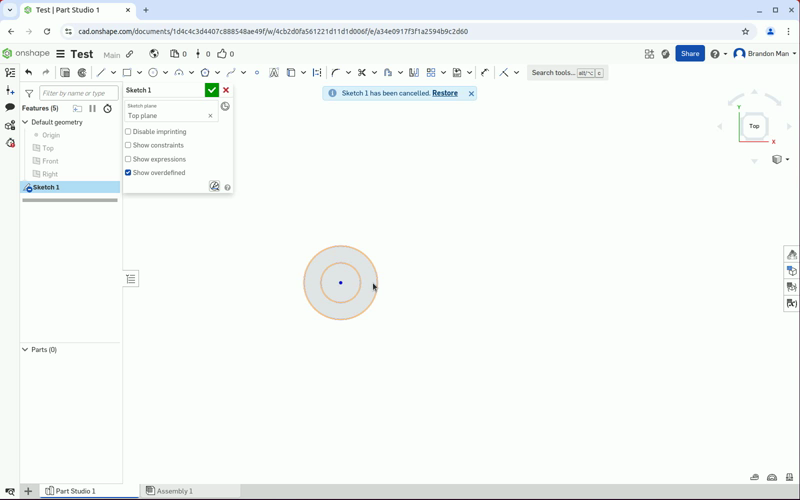
scroll(6)
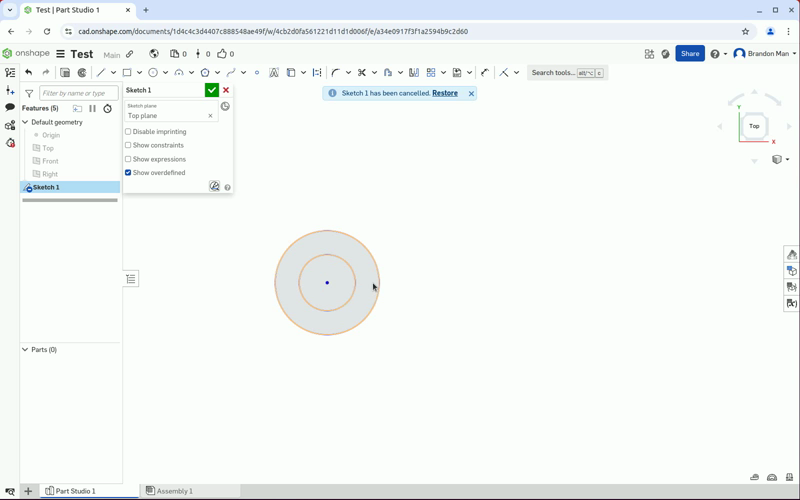
scroll(6)
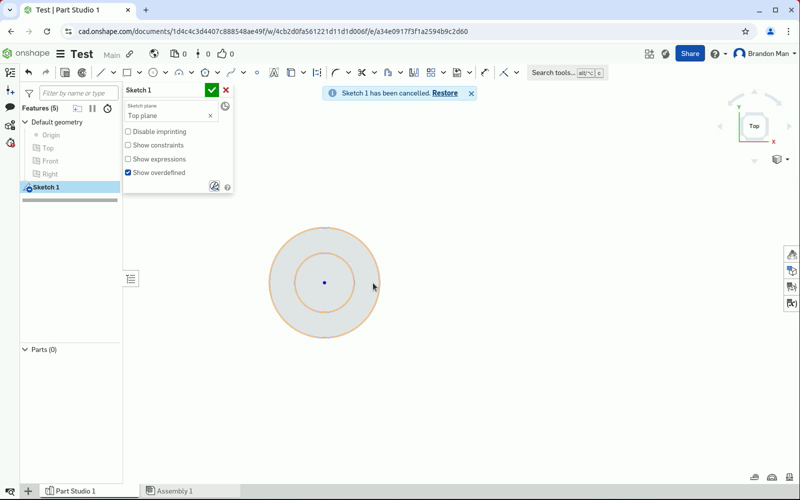
scroll(6)
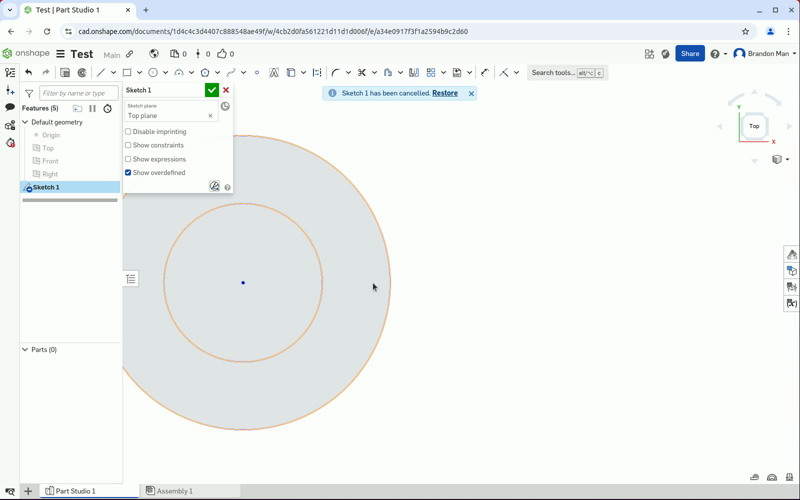
click(373, 282)
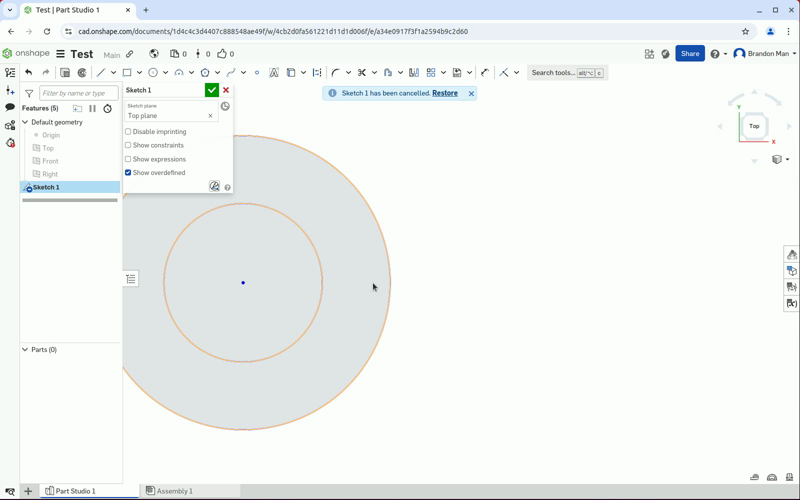
scroll(-6)
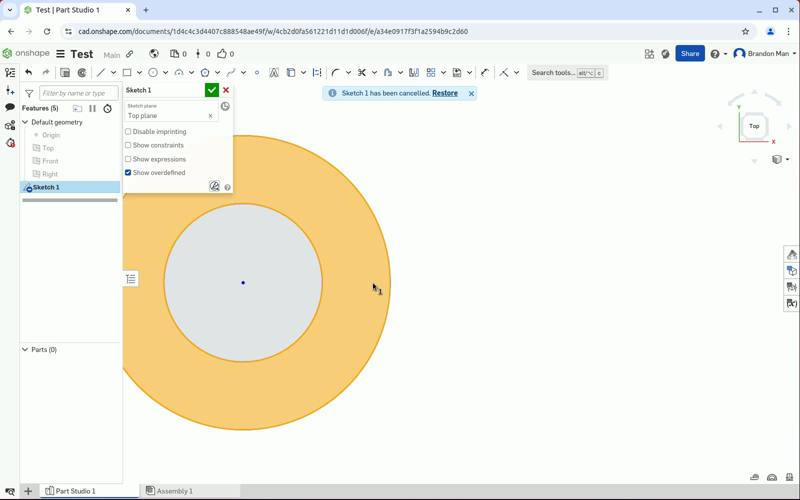
scroll(-6)
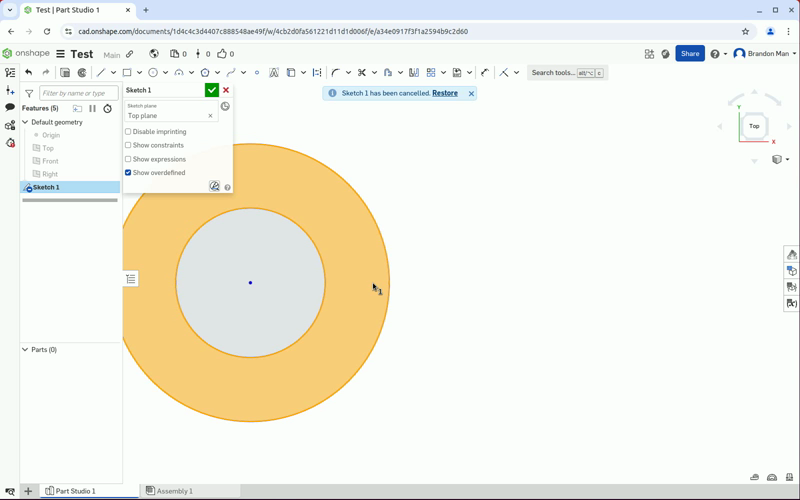
scroll(-6)
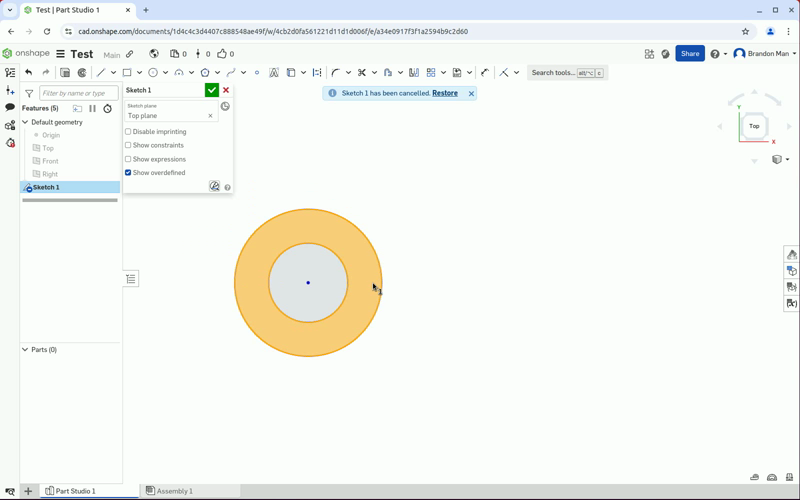
scroll(-6)
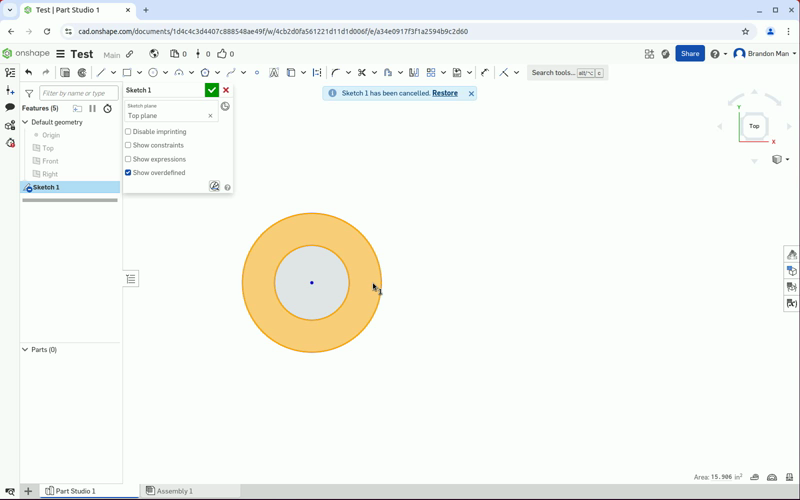
scroll(-6)
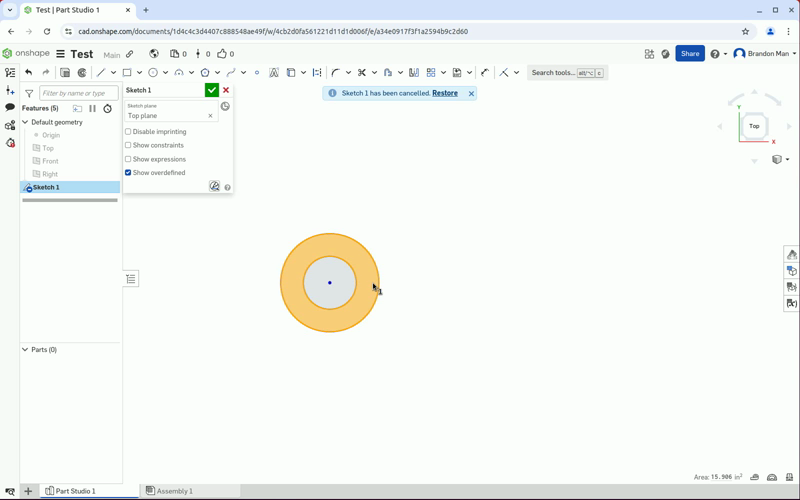
scroll(-6)
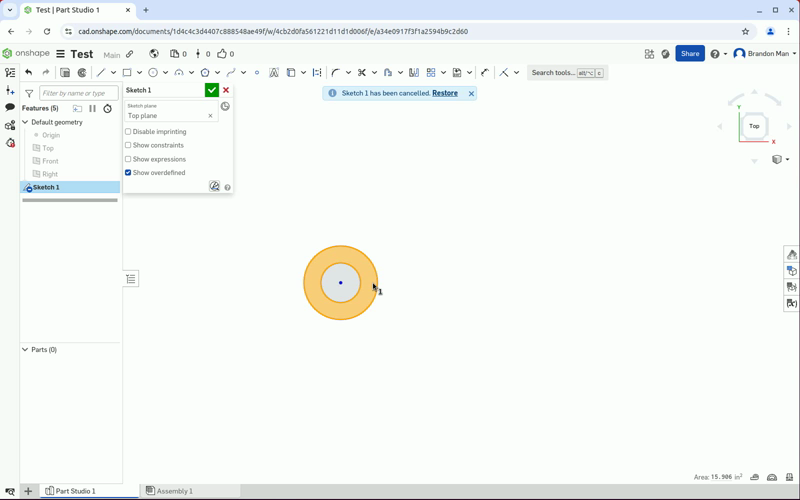
scroll(-6)
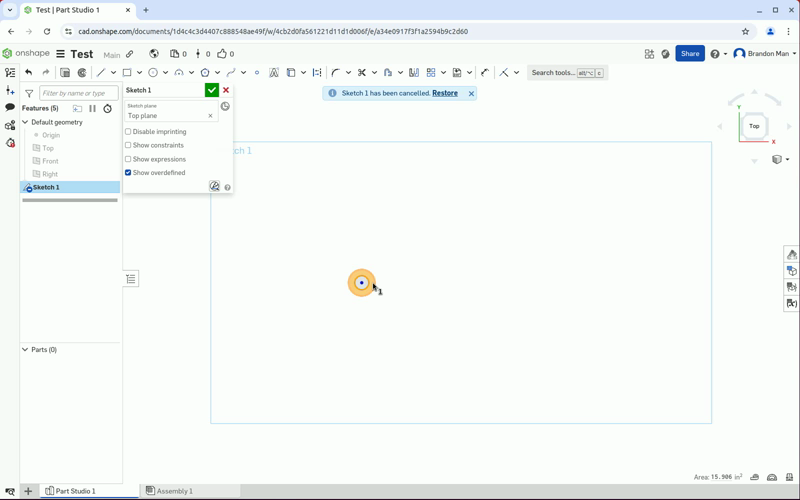
mouse_move(73, 352)
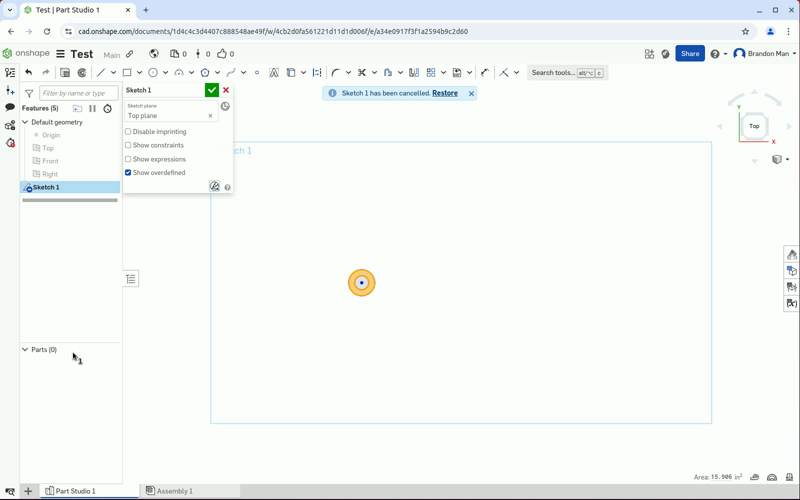
key(shift+y)
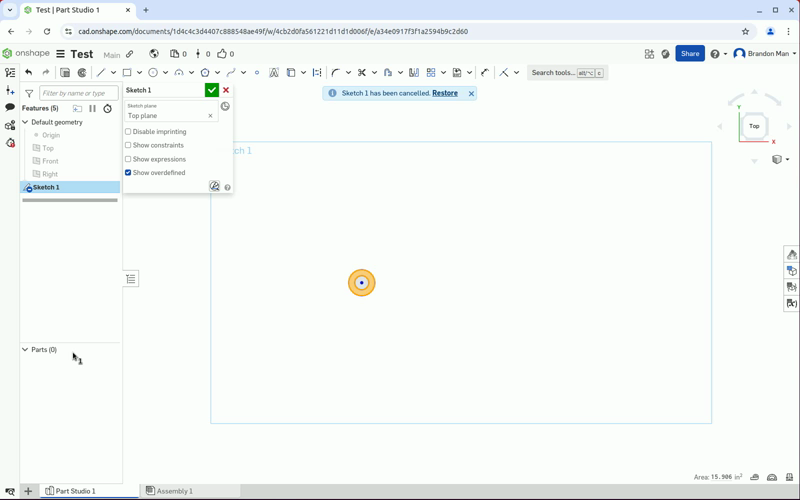
key(shift+e)
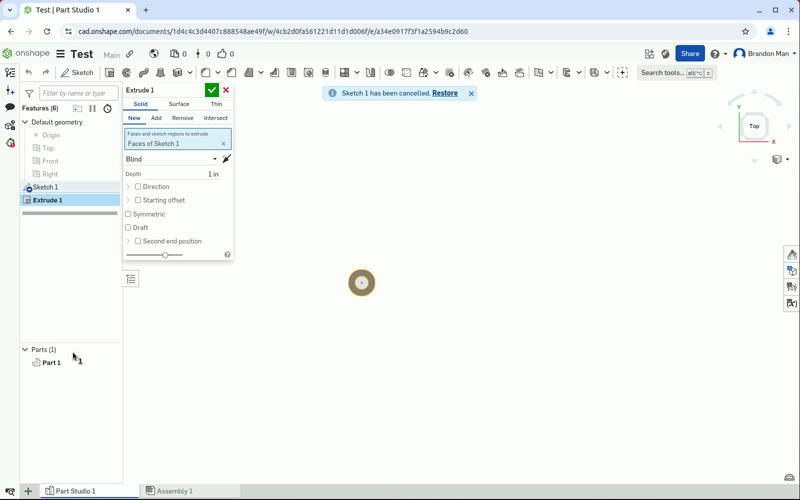
mouse_move(143, 106)
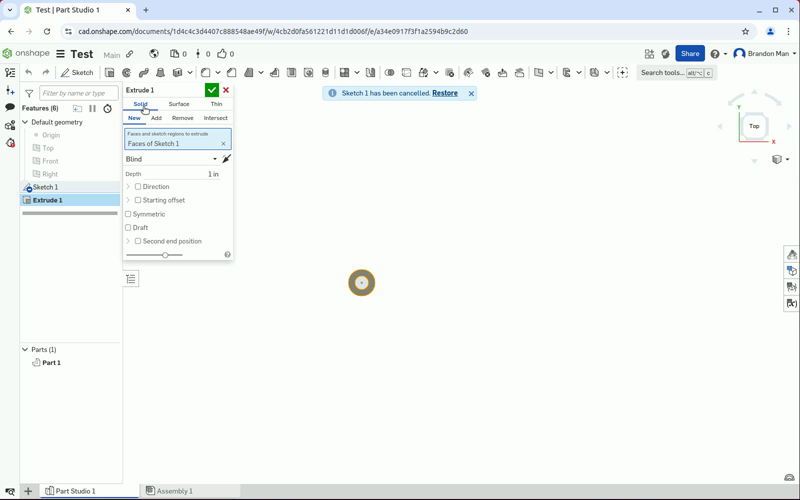
click(143, 106)
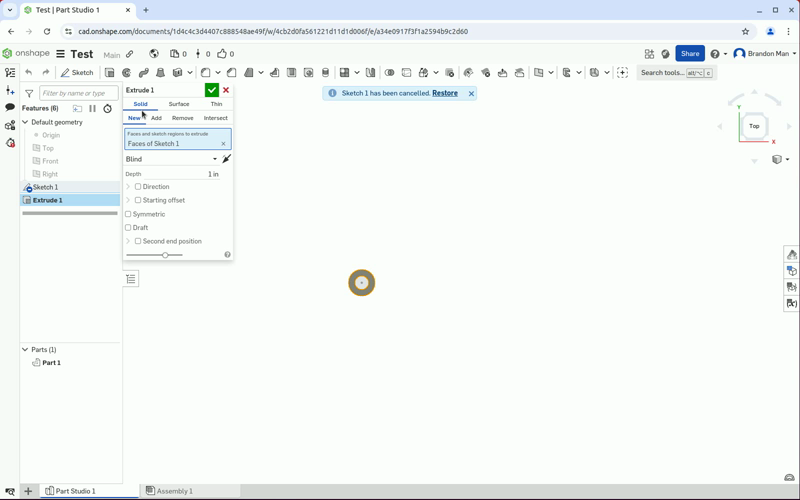
mouse_move(137, 120)
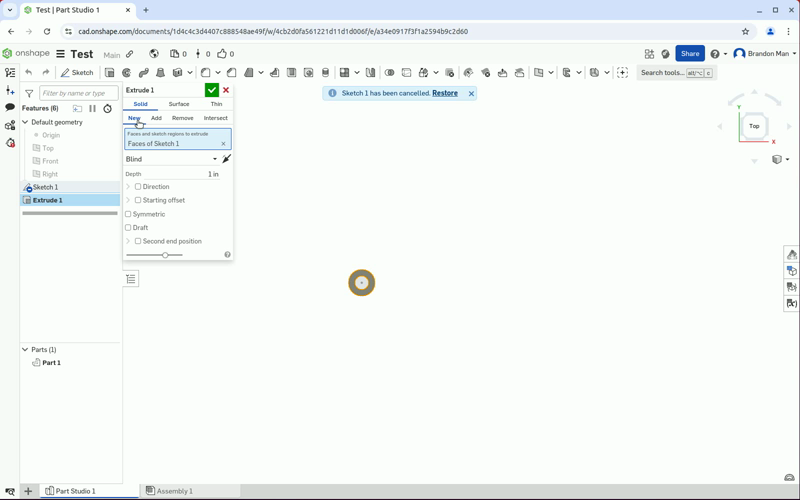
click(137, 120)
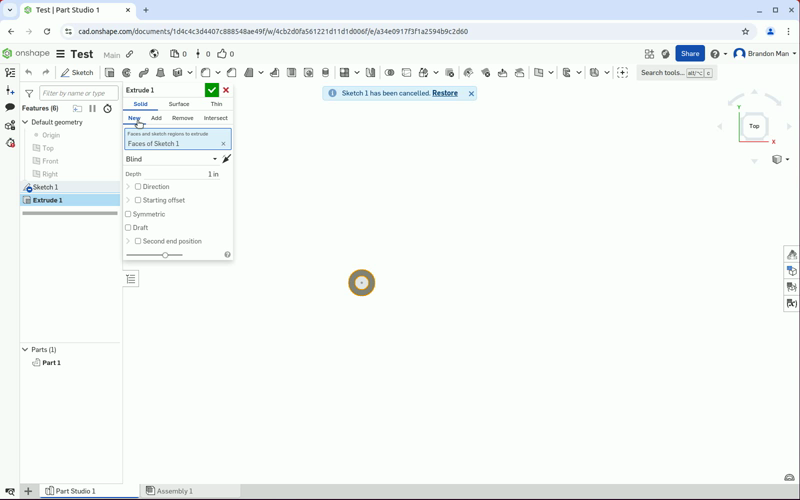
key(tab, 4)
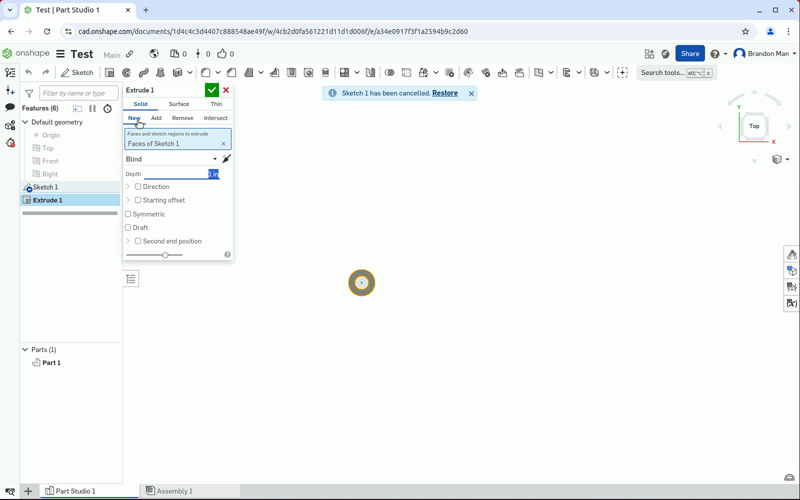
text(0.241)
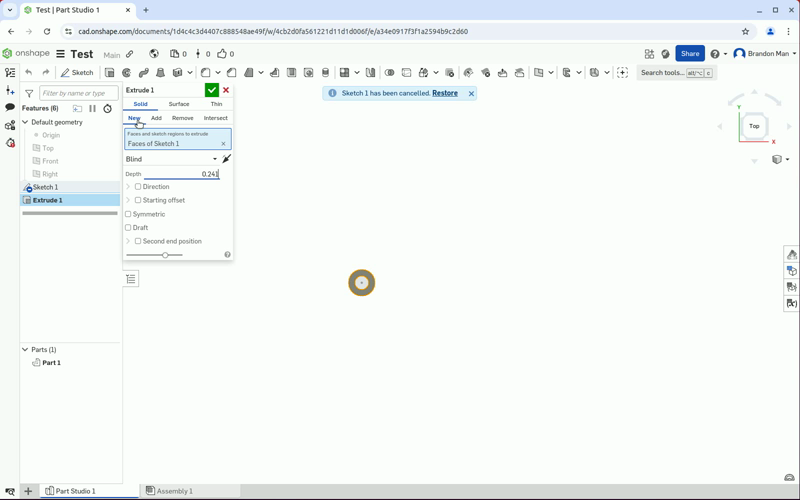
key(enter)
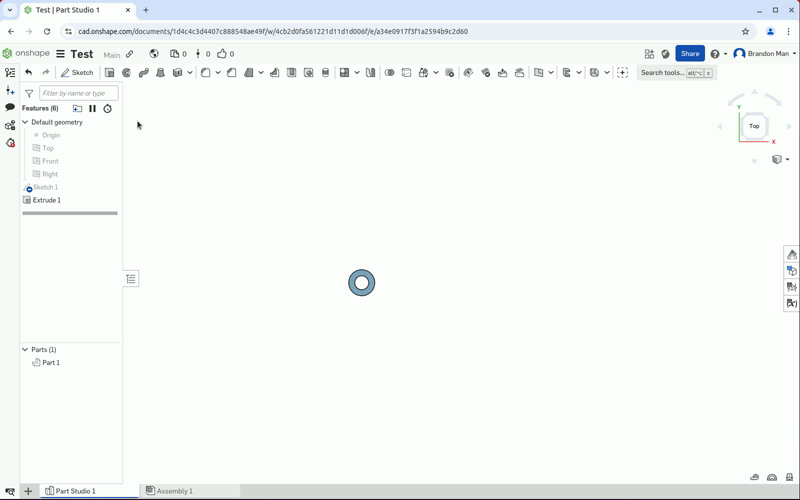
key(shift+h)
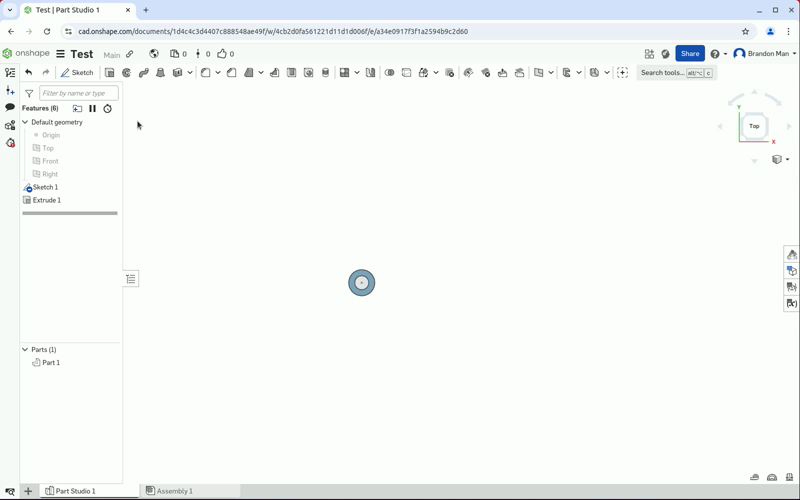
key(shift+h)
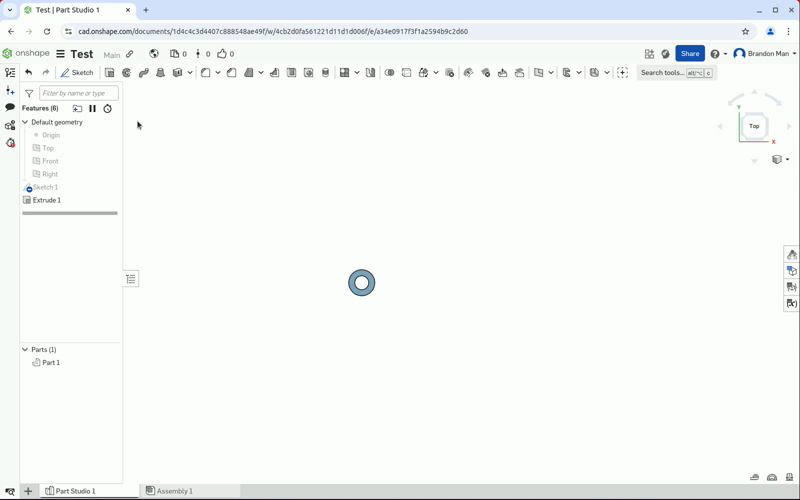
mouse_move(73, 189)
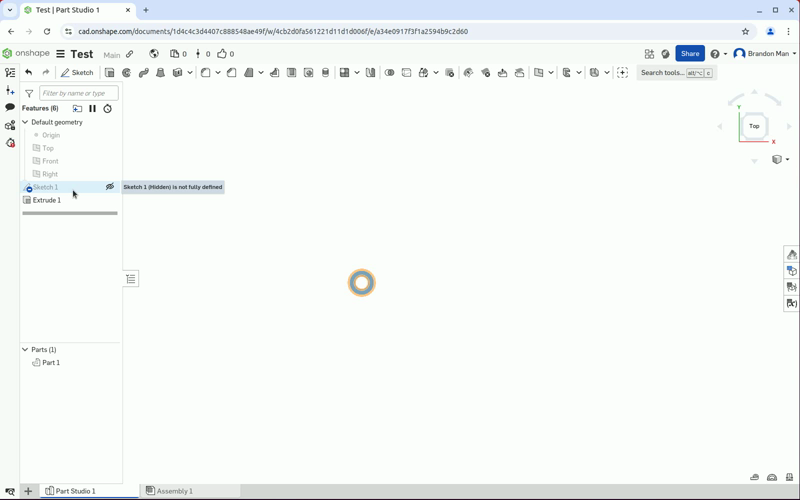
click(73, 189)
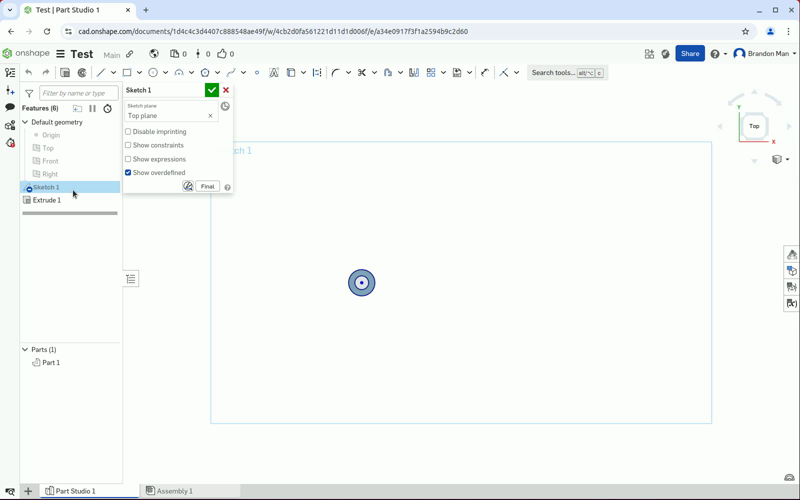
mouse_move(229, 92)
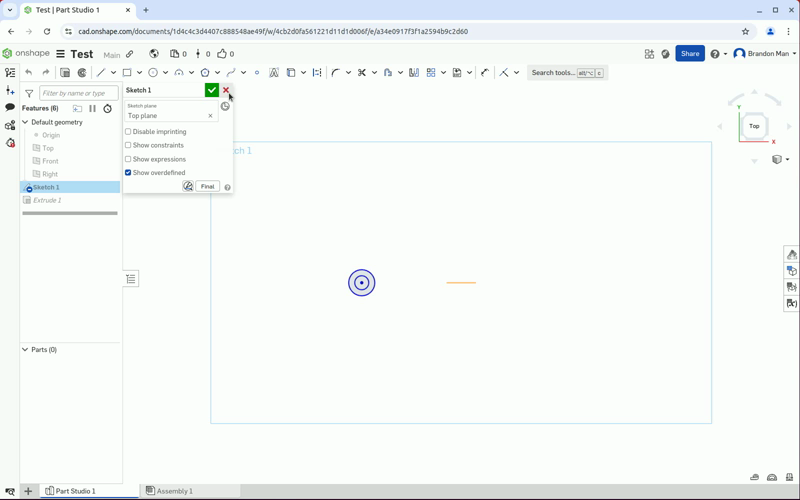
click(229, 92)
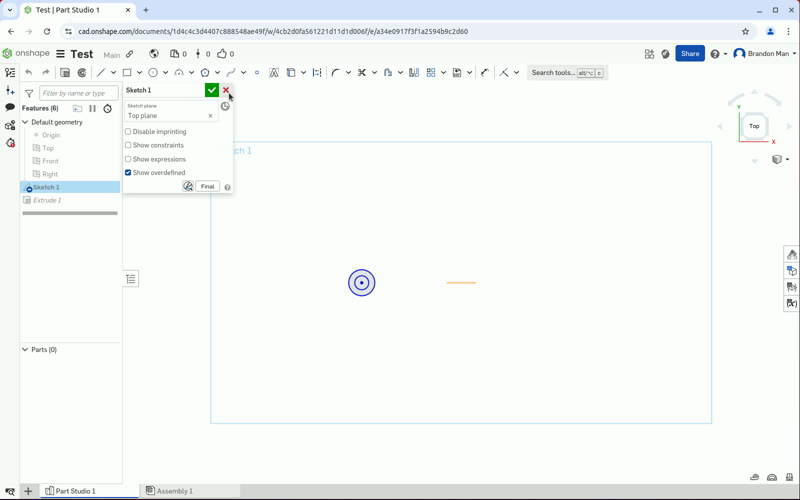
key(shift+s)
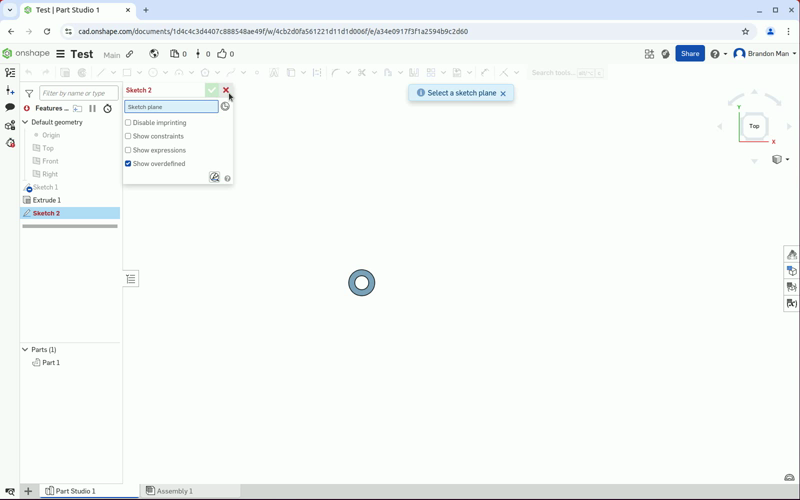
mouse_move(73, 150)
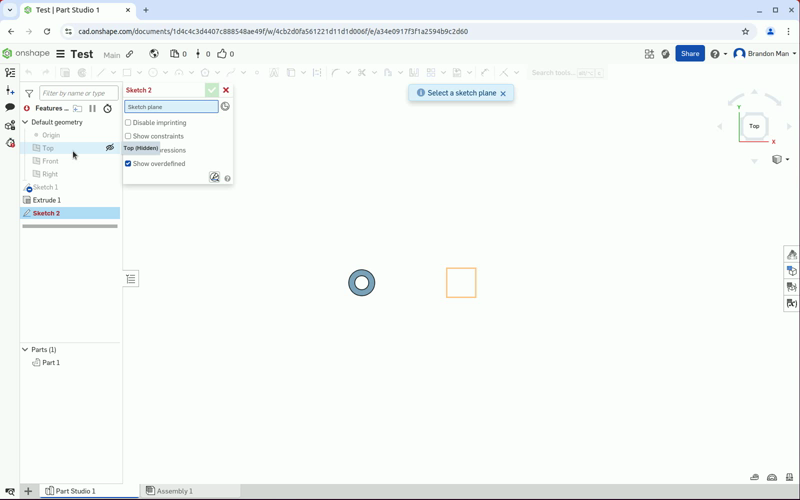
click(73, 150)
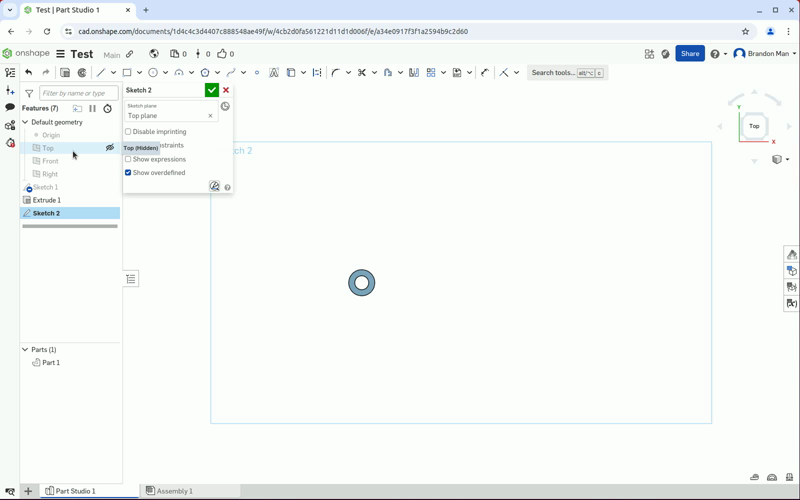
mouse_move(73, 352)
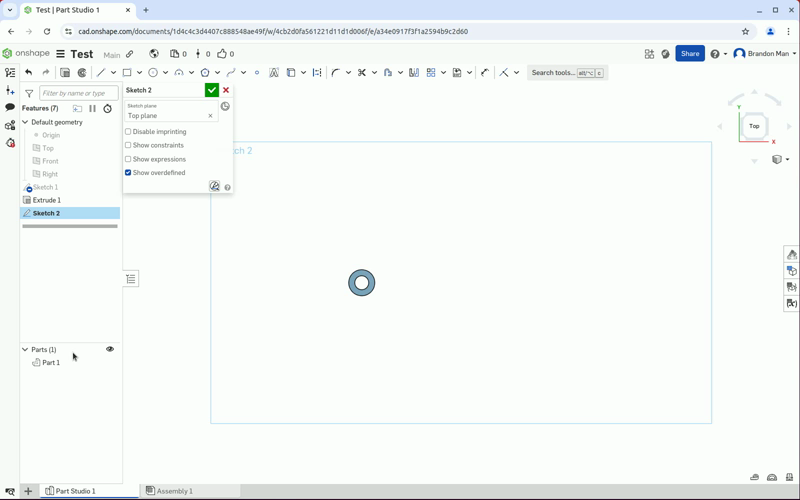
key(y)
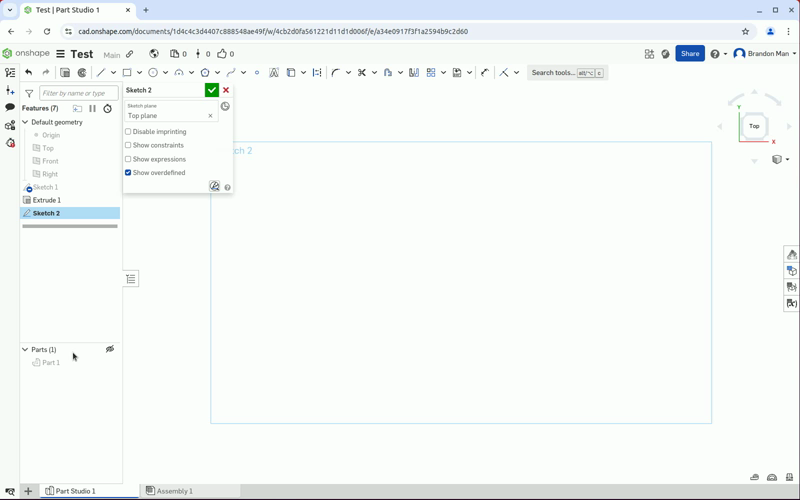
key(c)
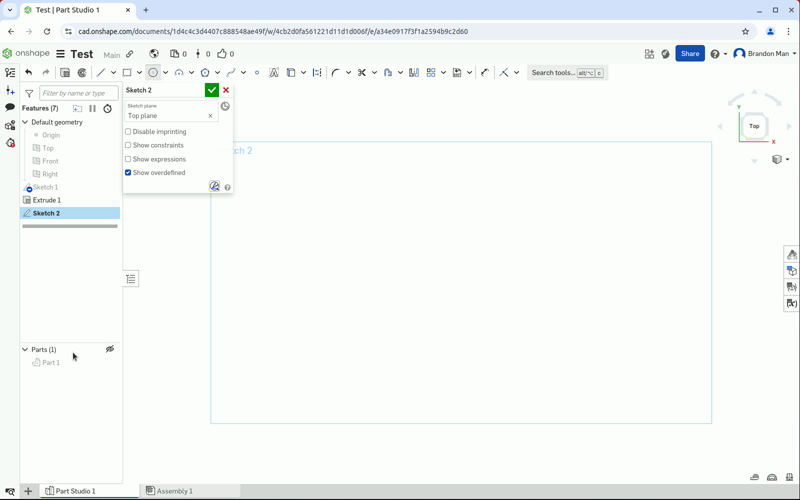
key_down(shift)
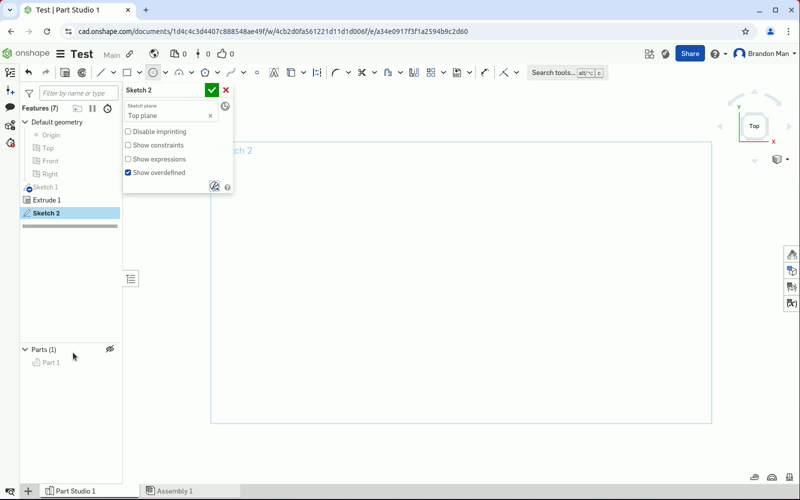
mouse_move(389, 282)
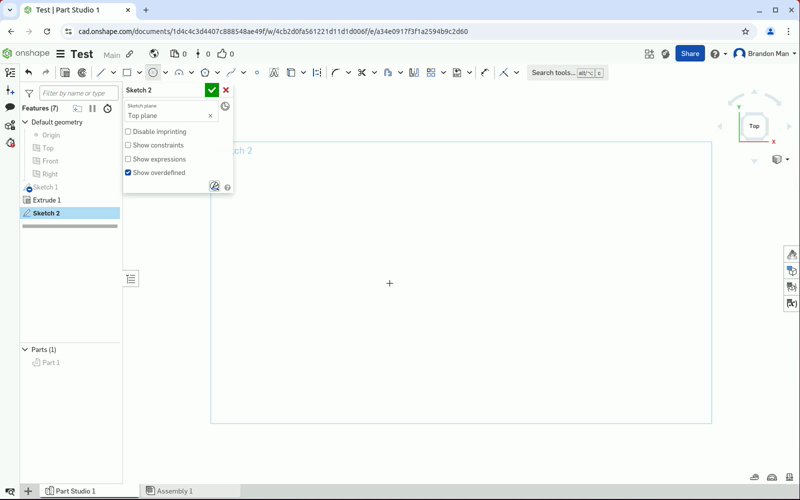
click(389, 282)
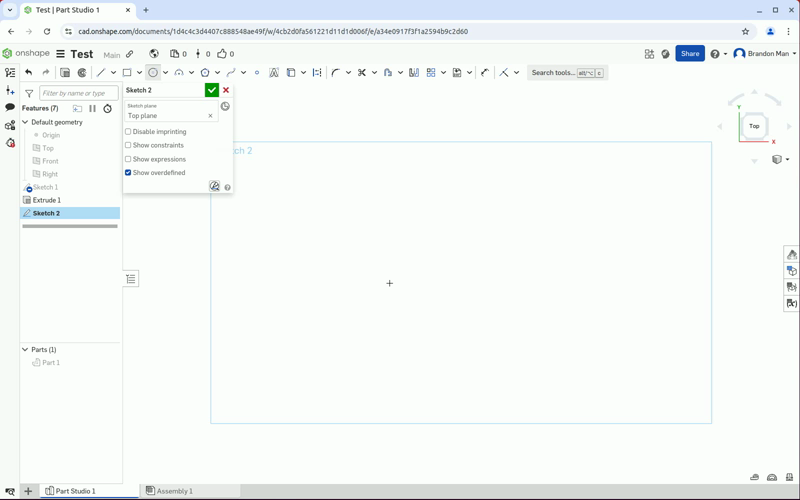
key_up(shift)
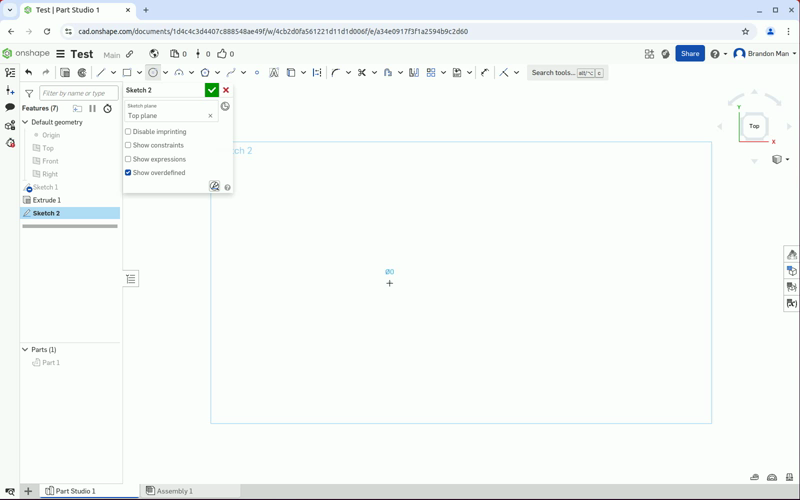
mouse_move(403, 282)
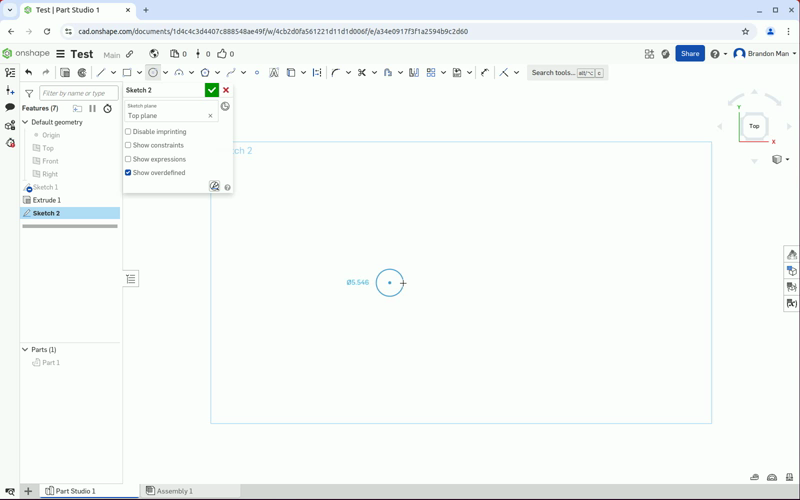
click(403, 282)
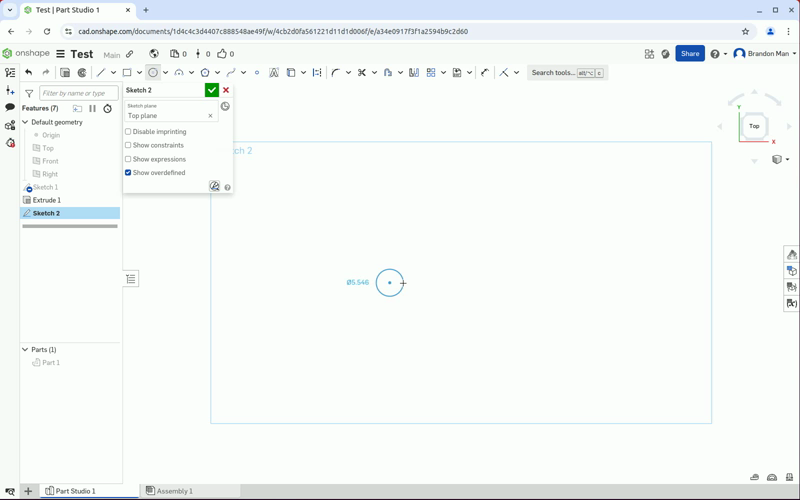
key(esc)
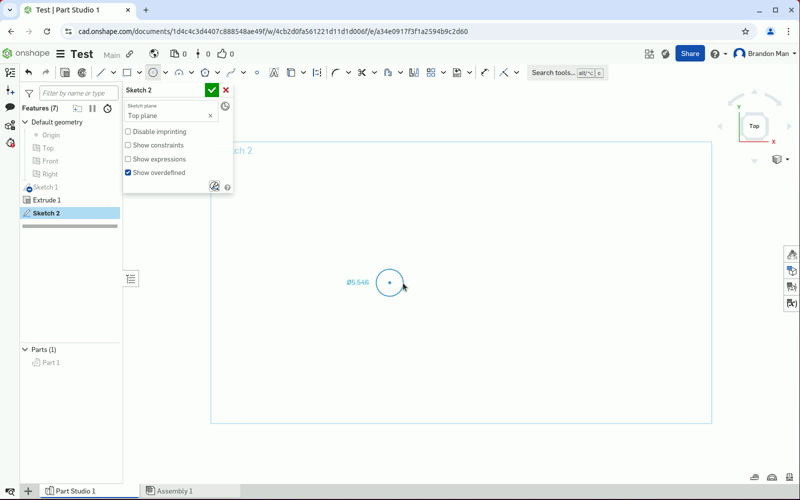
key(c)
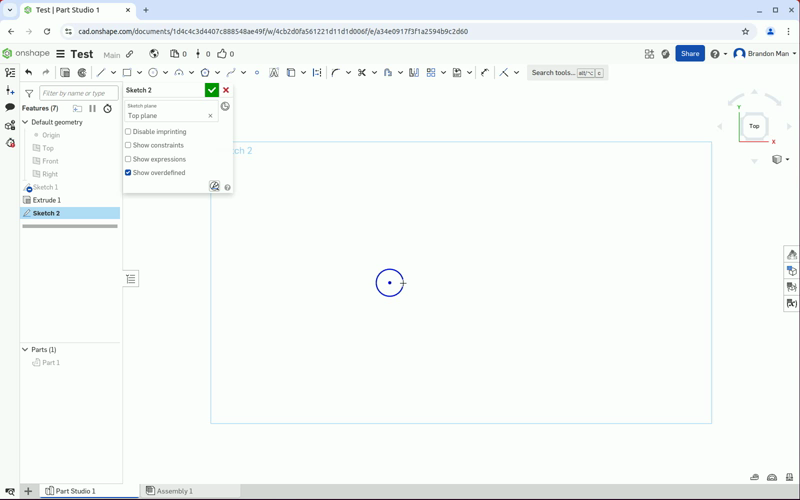
key_down(shift)
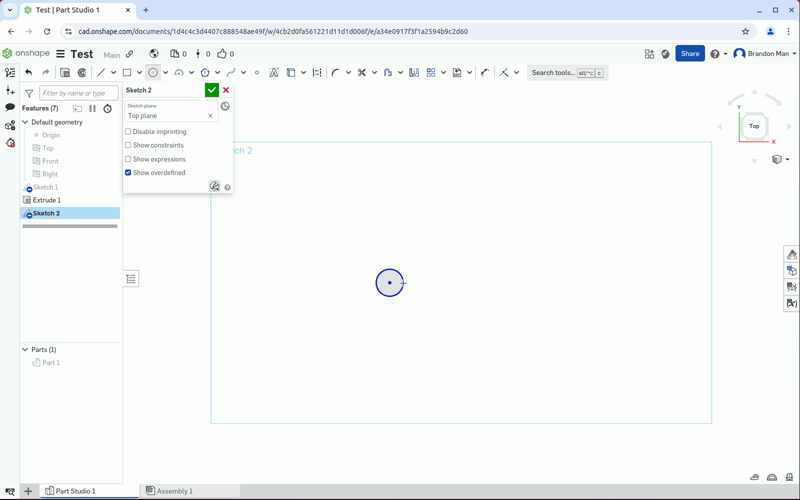
mouse_move(389, 282)
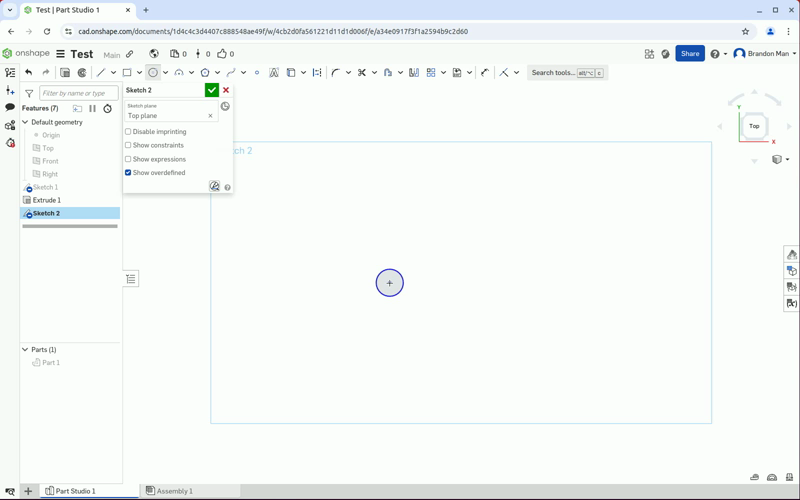
click(389, 282)
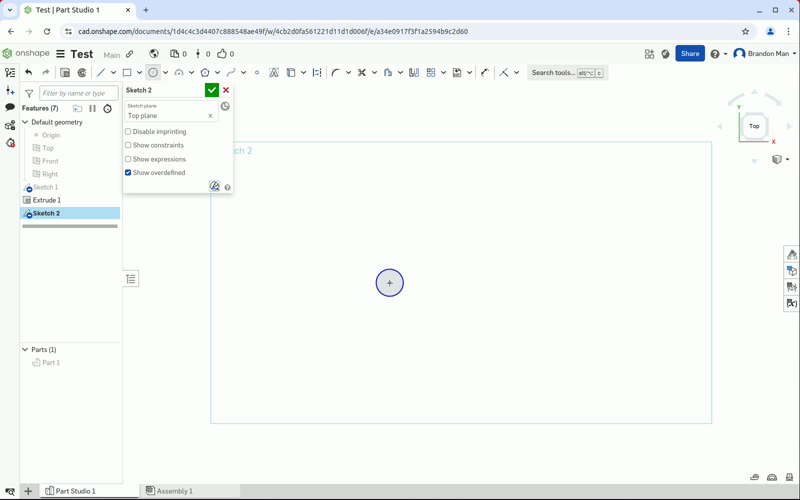
key_up(shift)
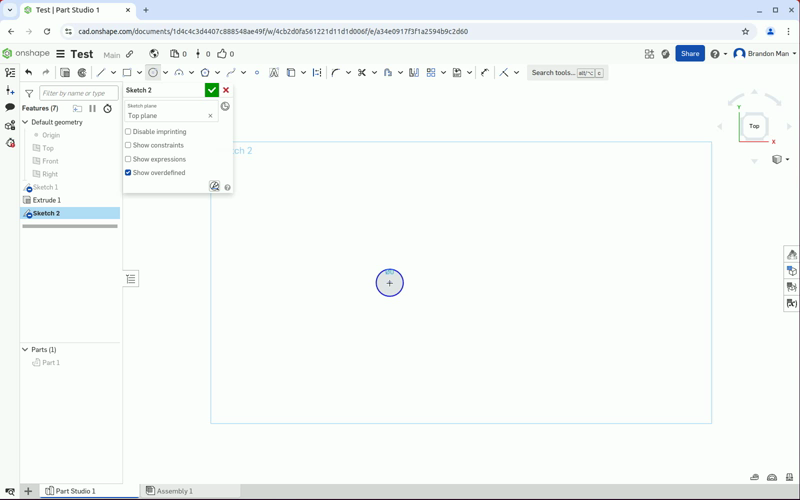
mouse_move(397, 282)
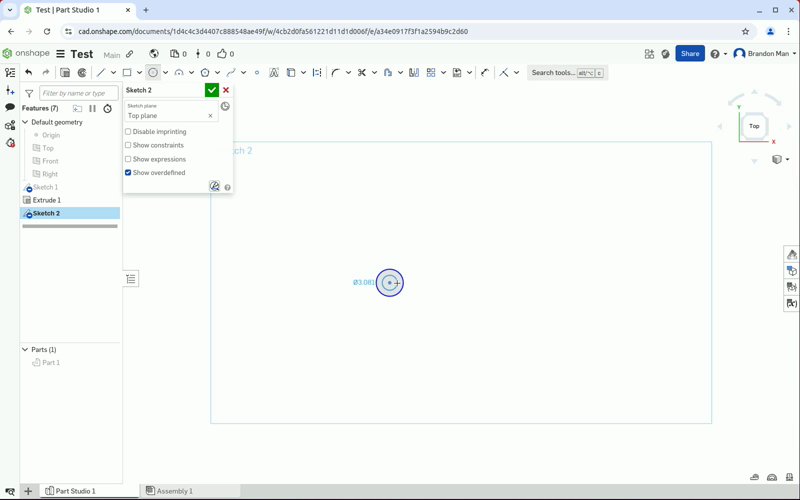
click(397, 282)
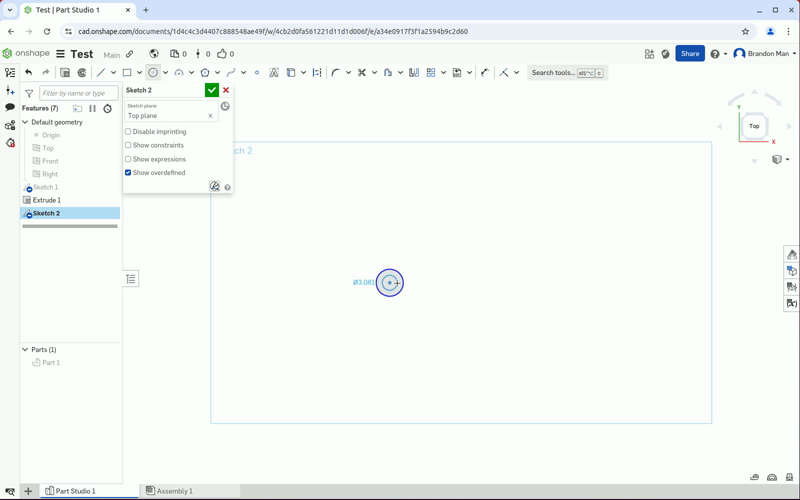
key(esc)
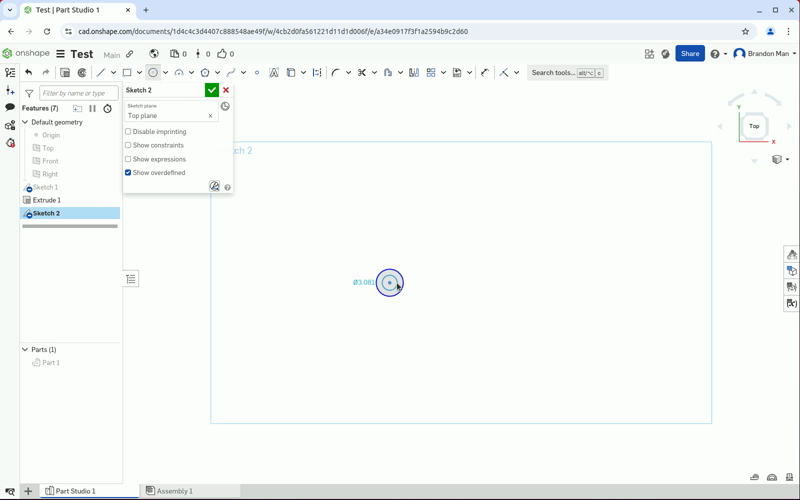
mouse_move(397, 276)
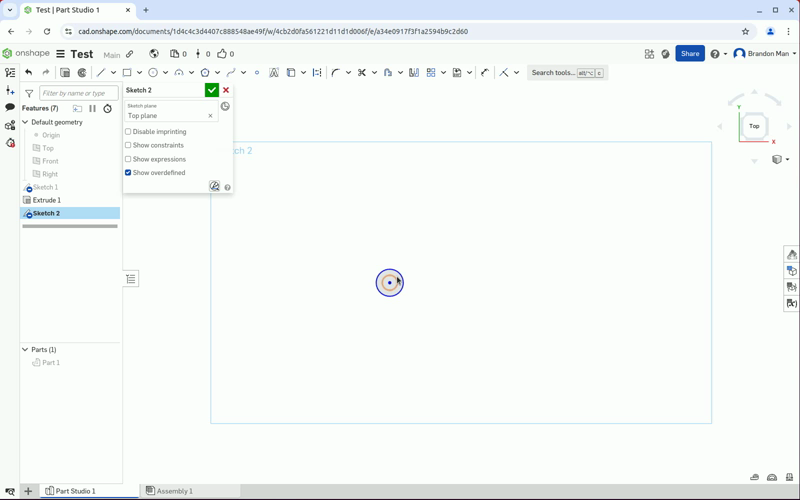
scroll(6)
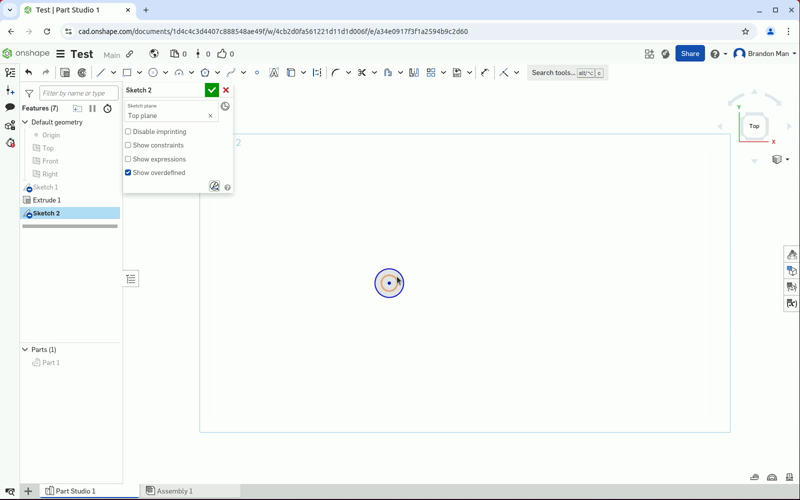
scroll(6)
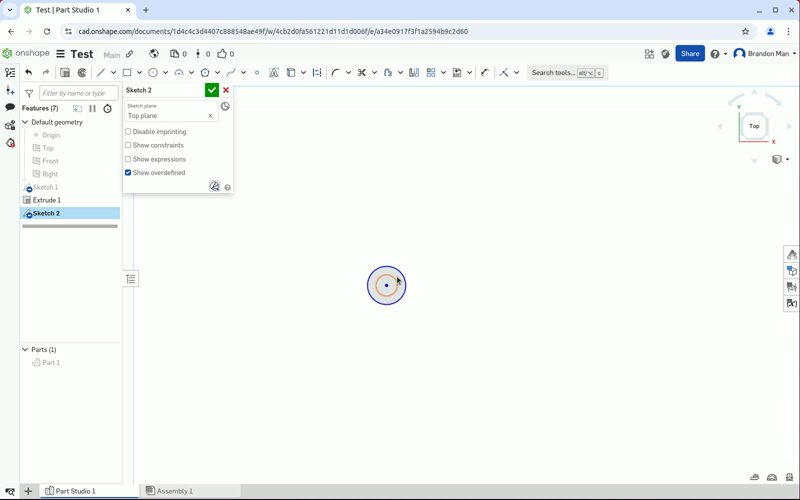
scroll(6)
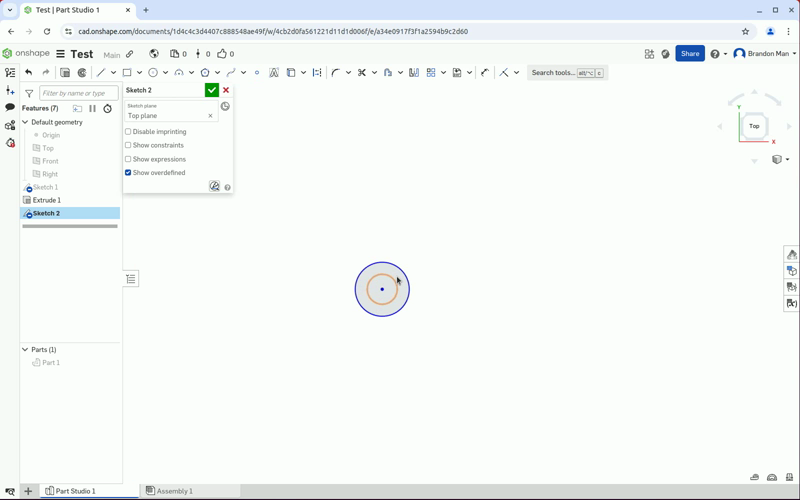
scroll(6)
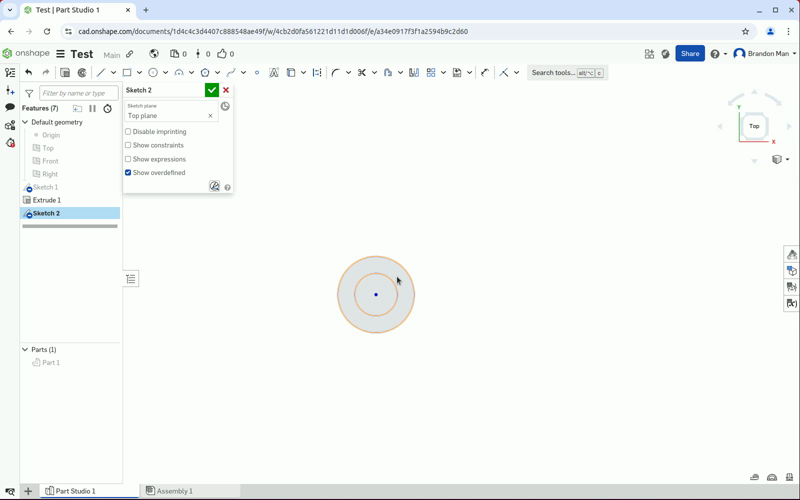
scroll(6)
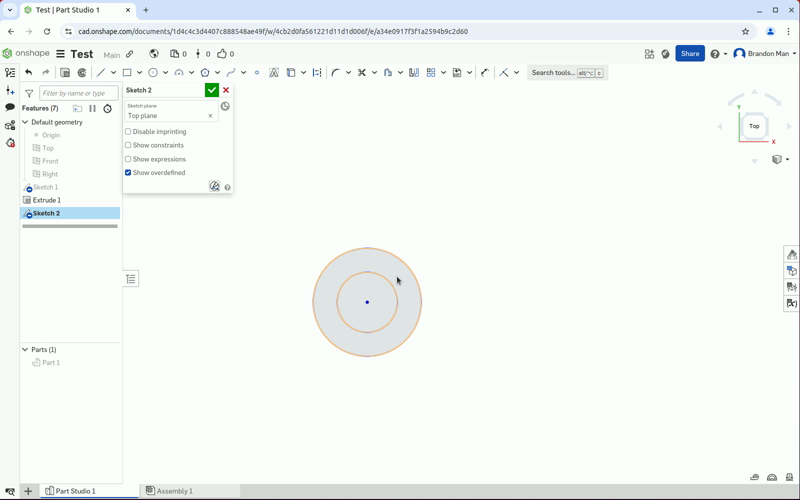
scroll(6)
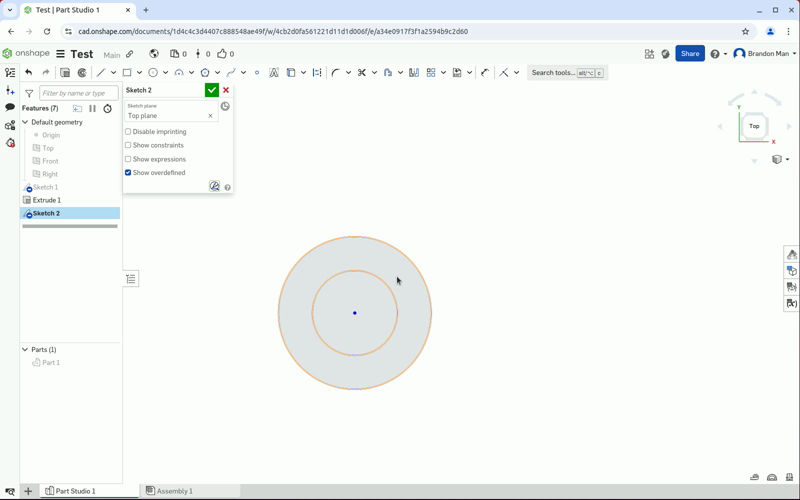
scroll(6)
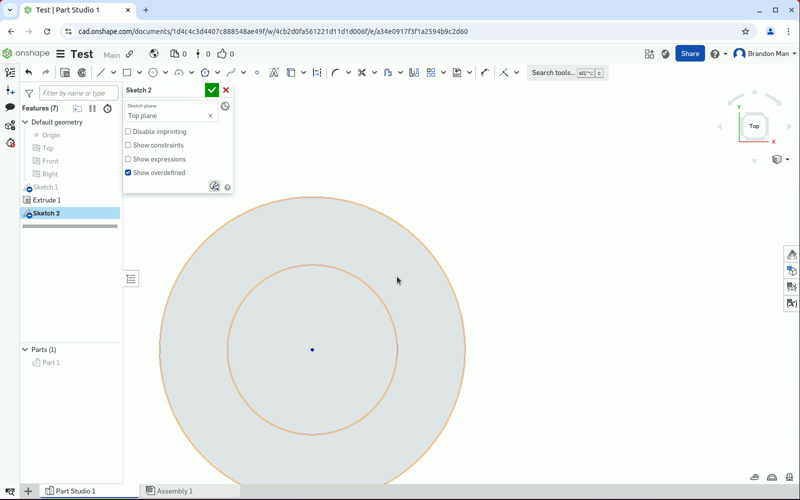
click(397, 276)
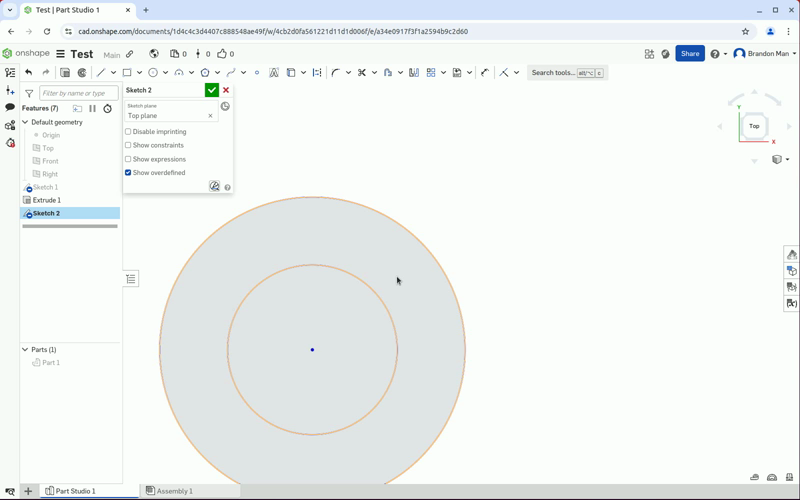
scroll(-6)
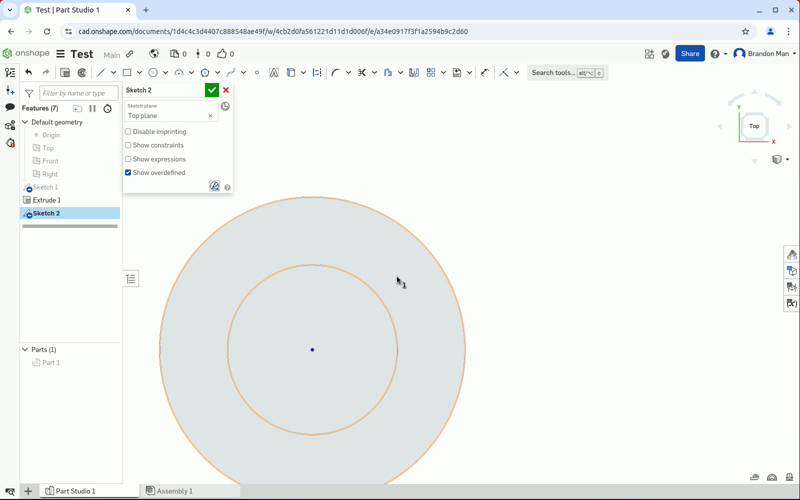
scroll(-6)
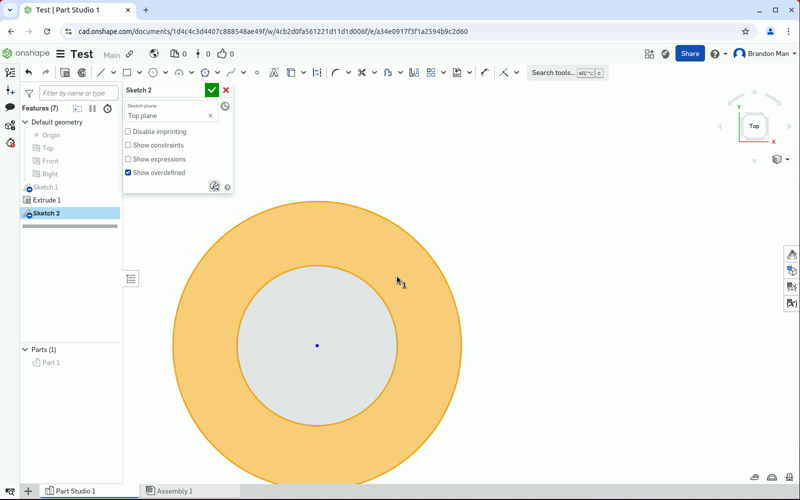
scroll(-6)
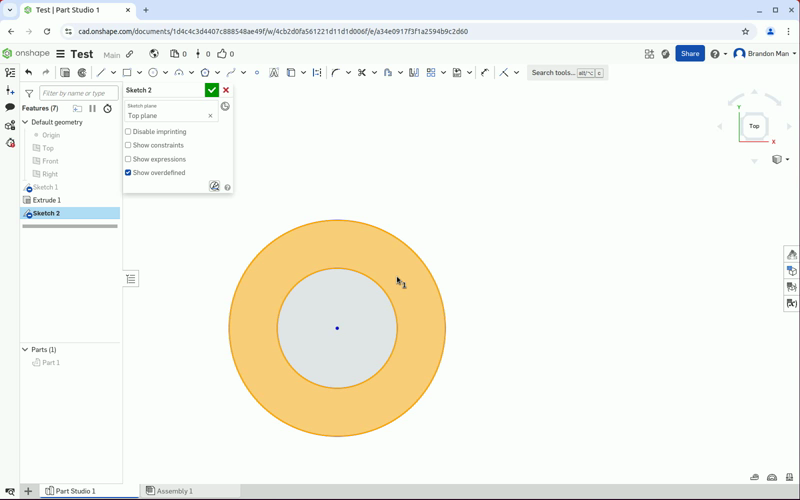
scroll(-6)
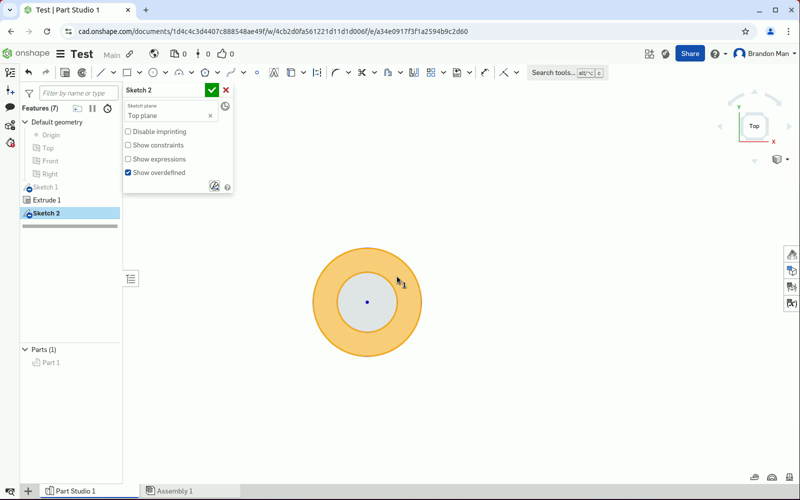
scroll(-6)
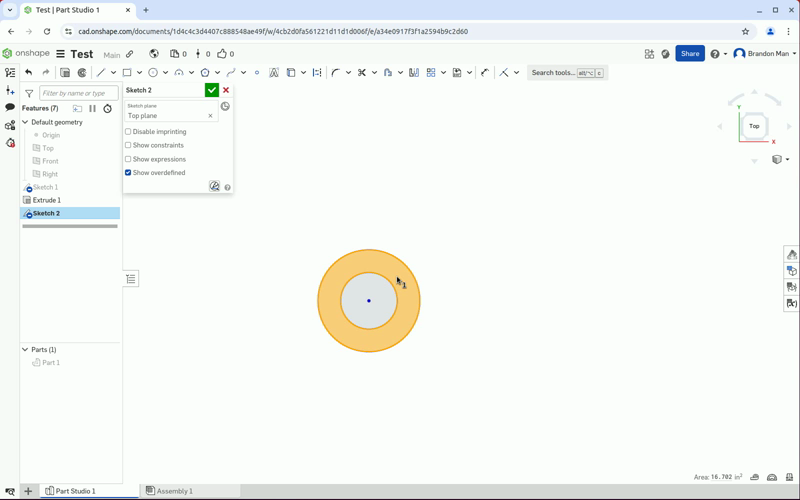
scroll(-6)
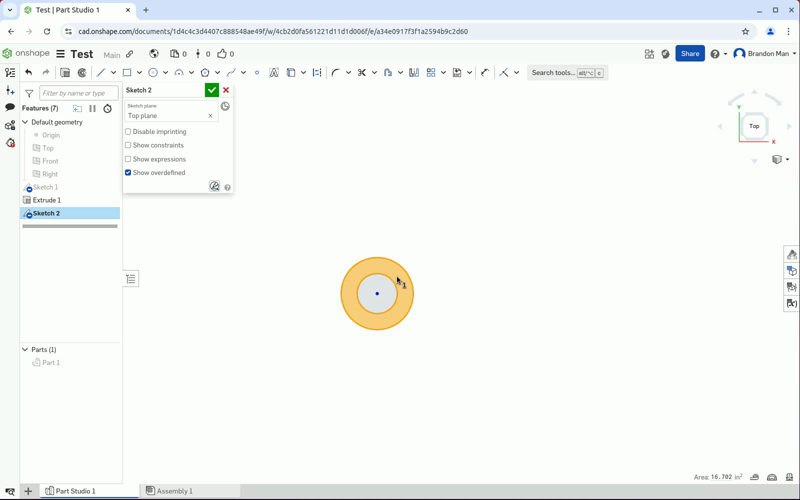
scroll(-6)
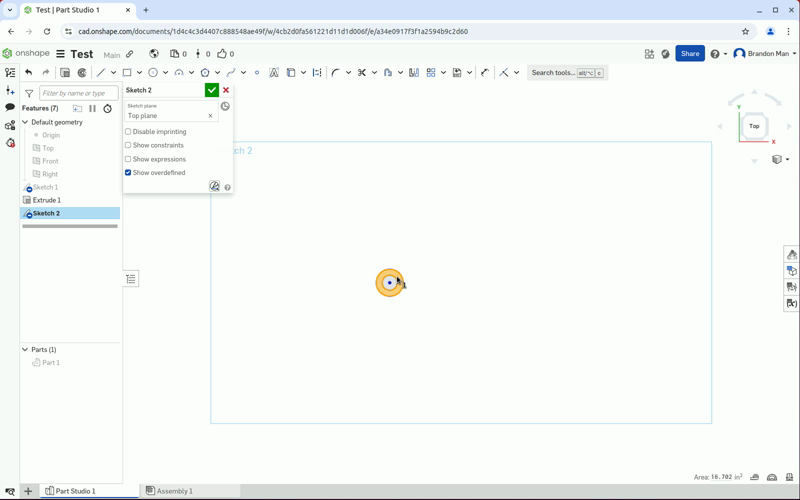
mouse_move(73, 352)
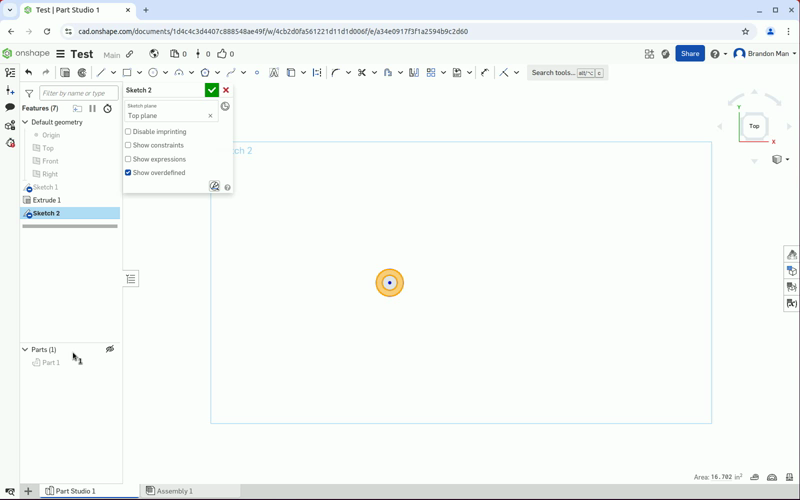
key(shift+y)
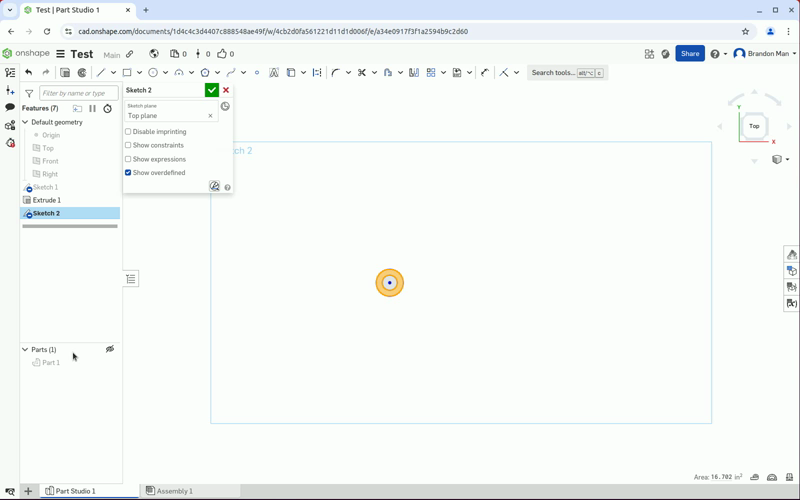
key(shift+e)
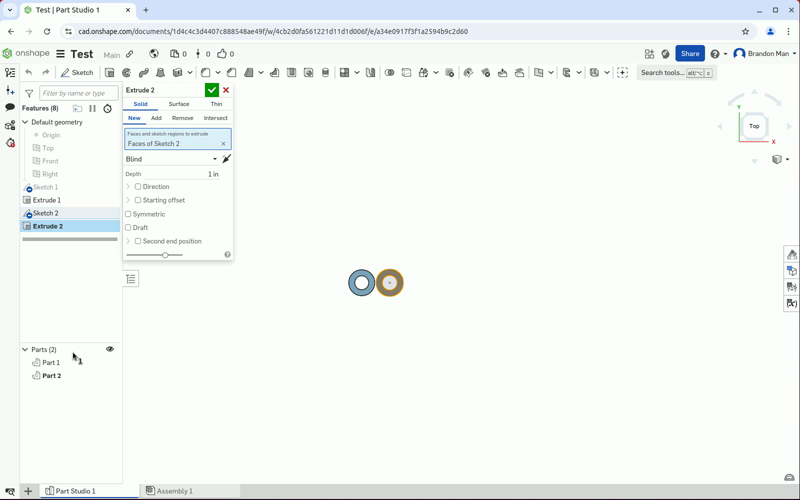
mouse_move(143, 106)
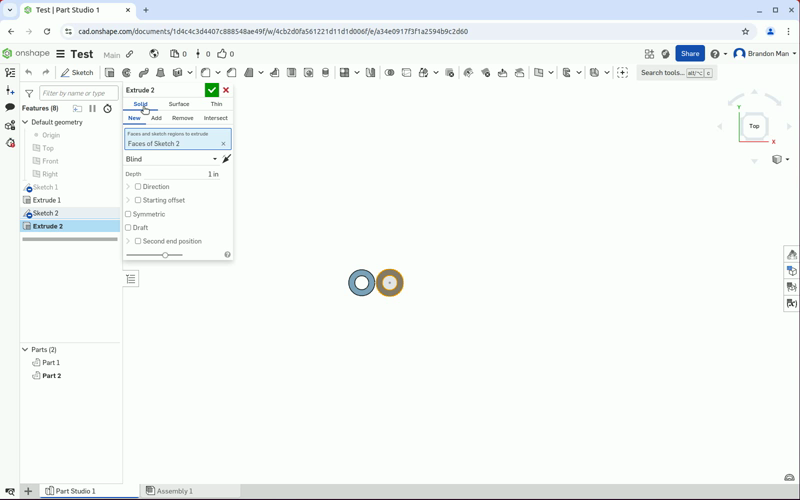
click(143, 106)
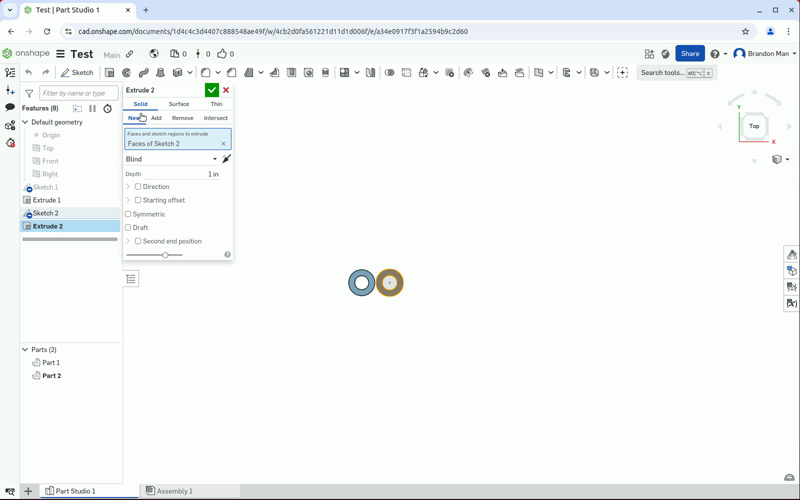
mouse_move(137, 120)
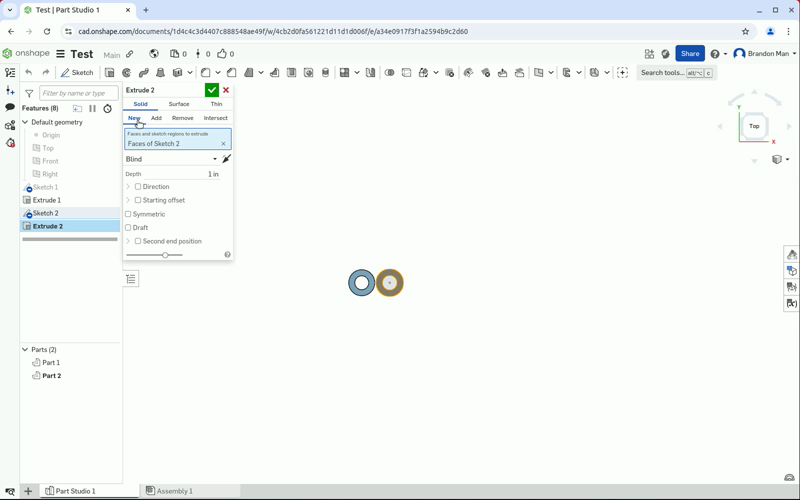
click(137, 120)
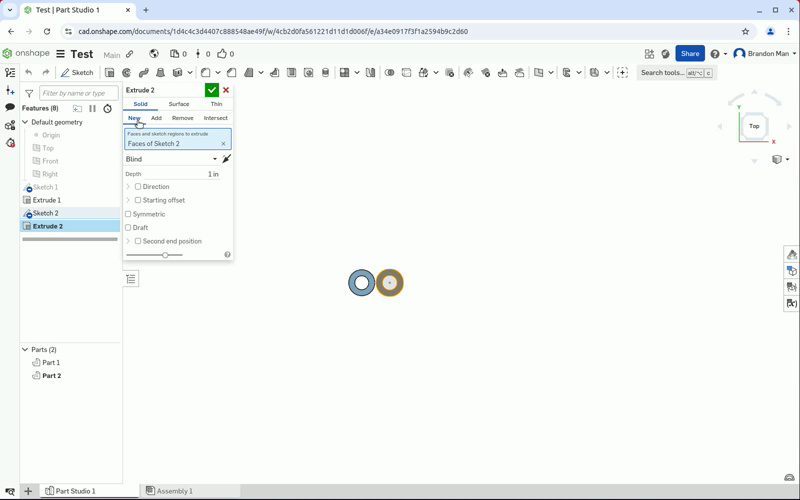
key(tab, 4)
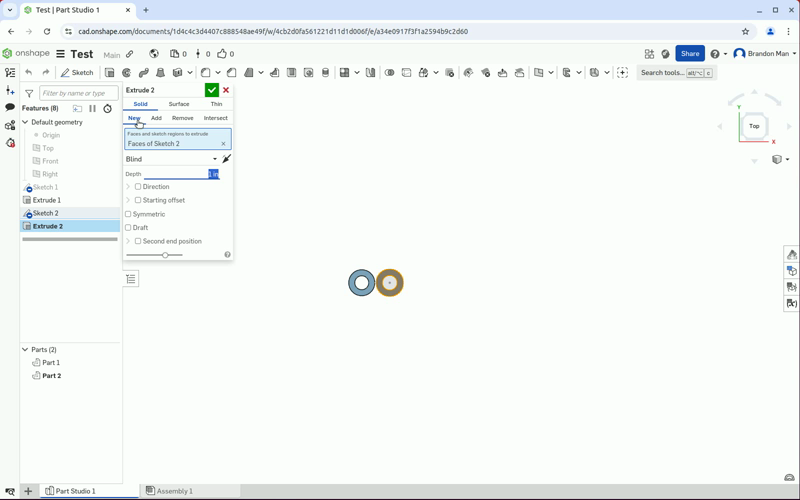
text(0.481)
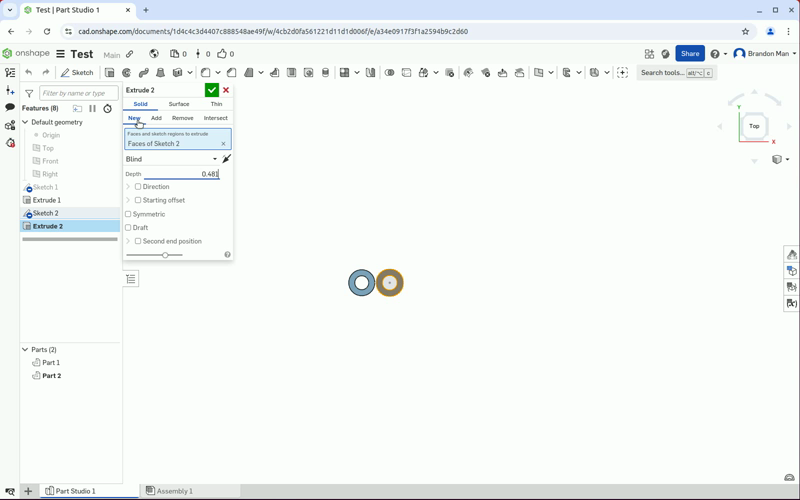
key(enter)
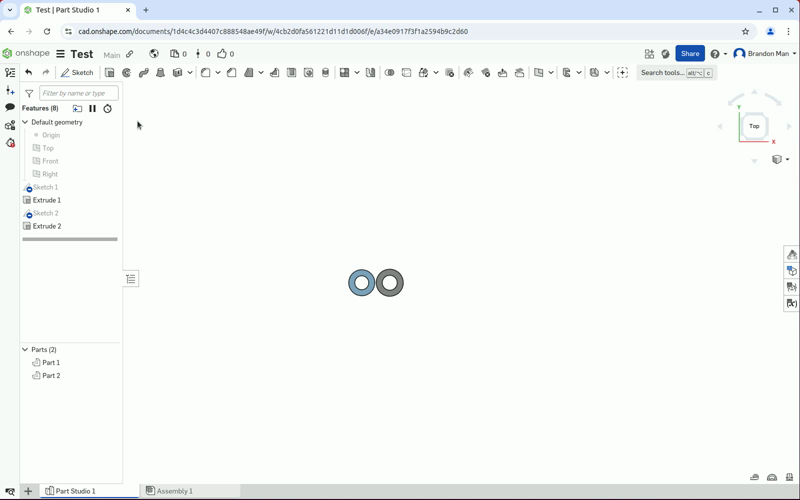
key(shift+h)
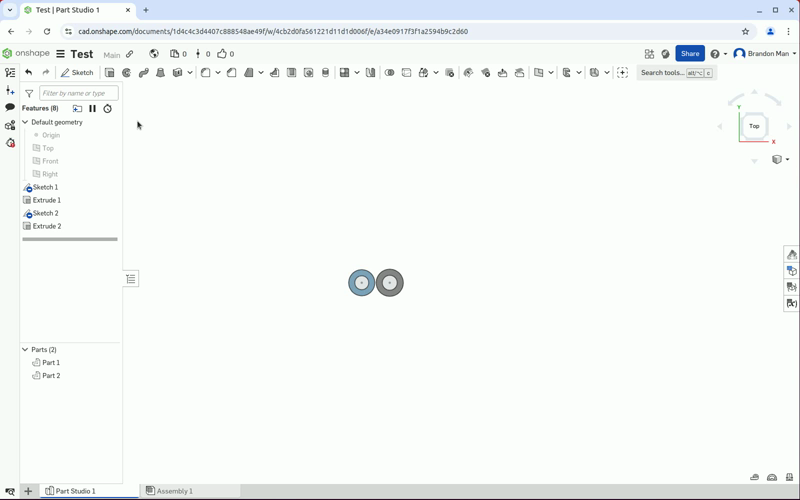
key(shift+h)
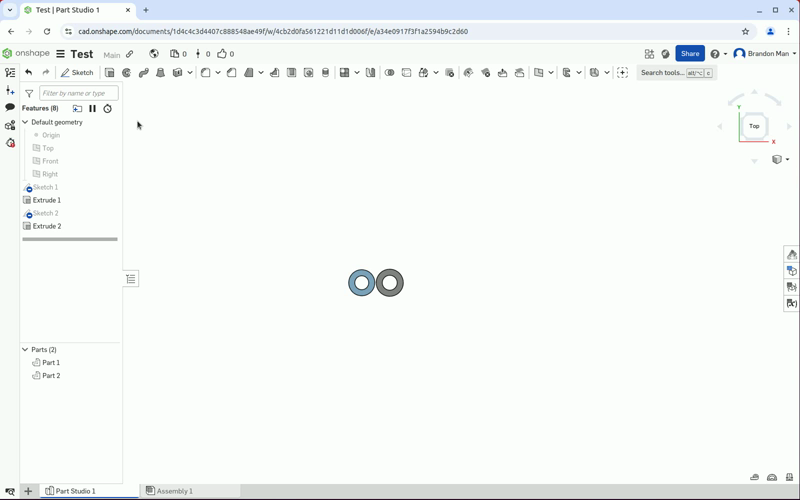
mouse_move(73, 189)
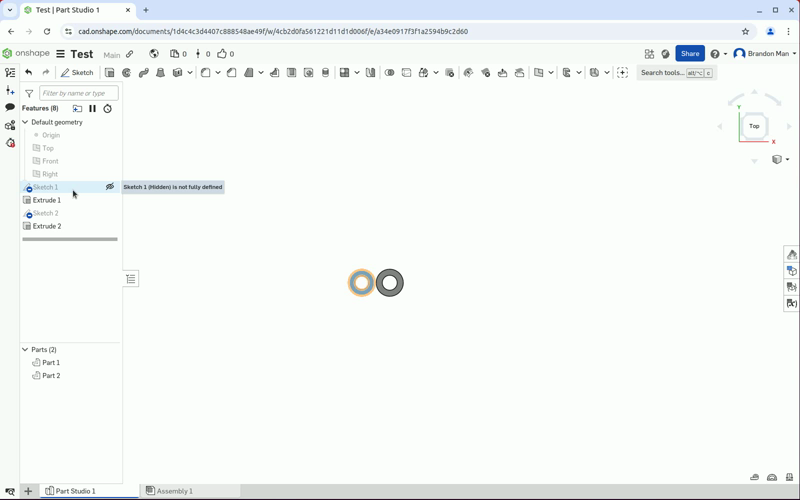
click(73, 189)
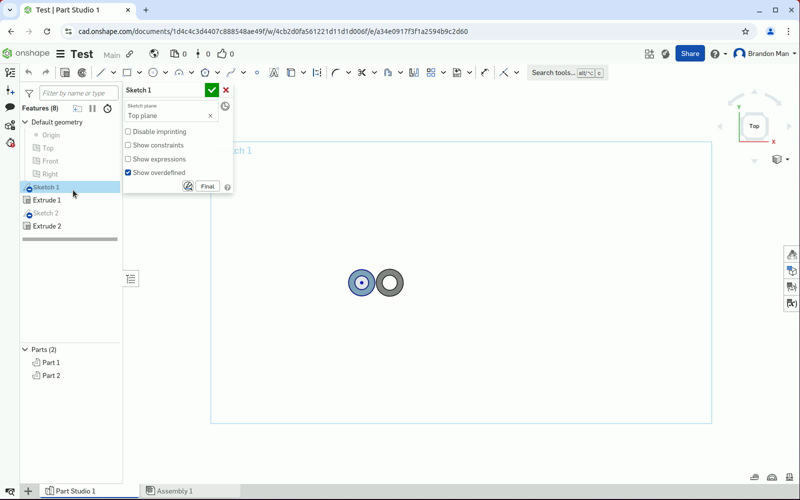
mouse_move(229, 92)
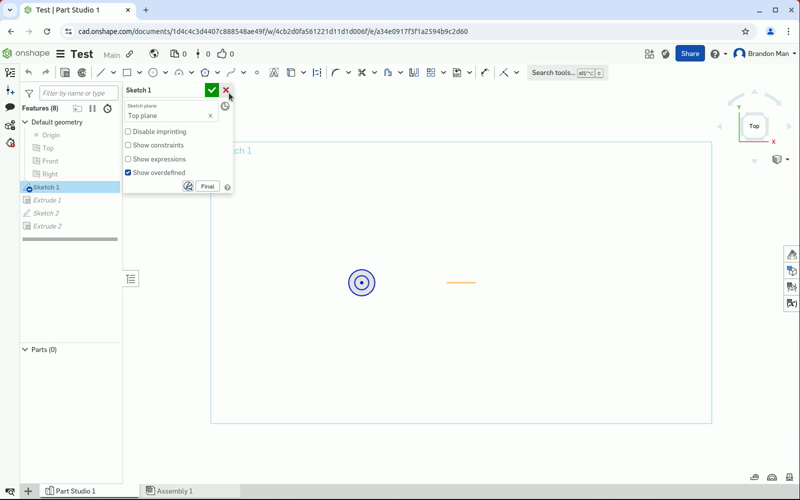
click(229, 92)
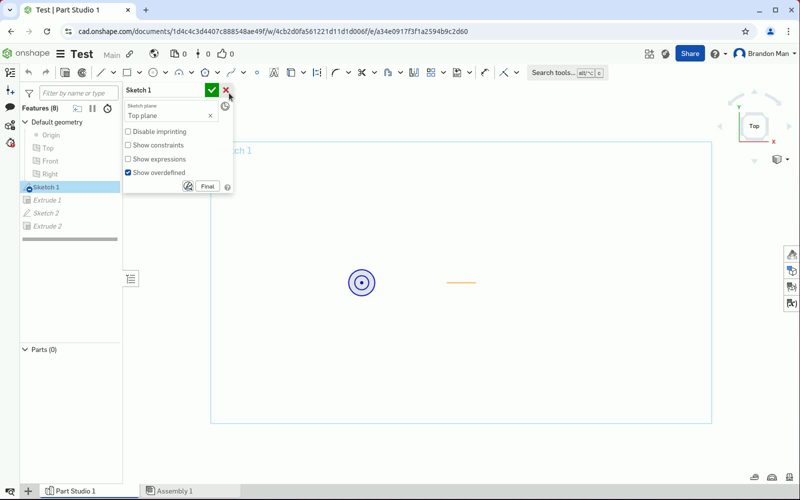
key(shift+s)
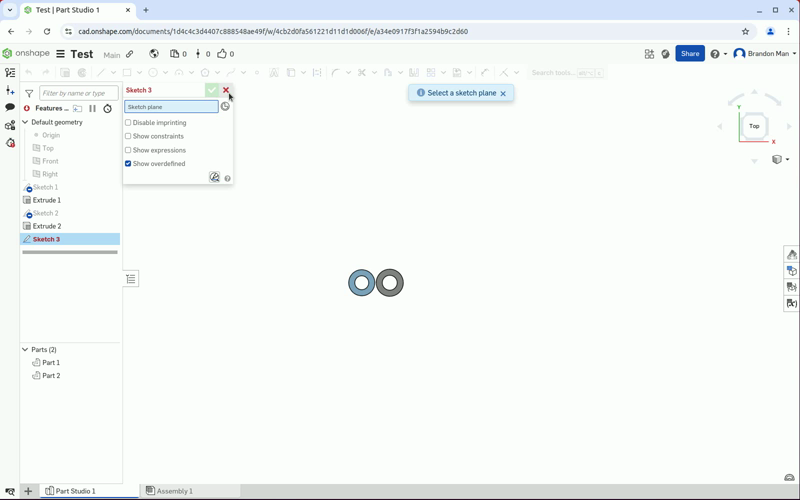
mouse_move(73, 150)
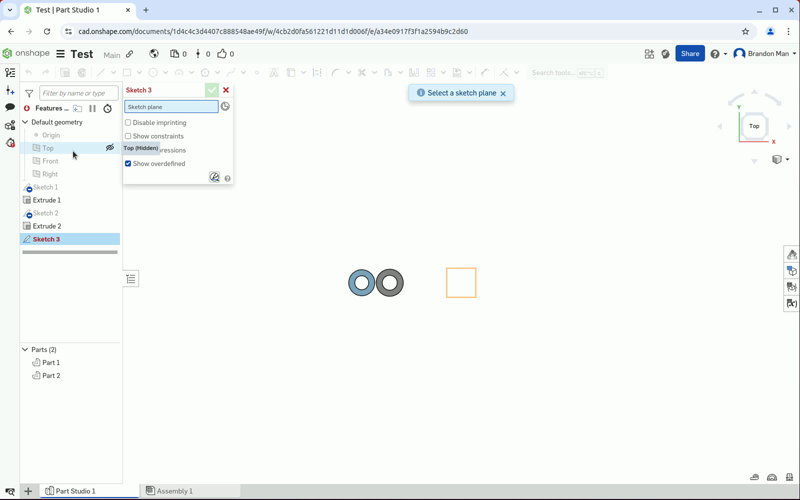
click(73, 150)
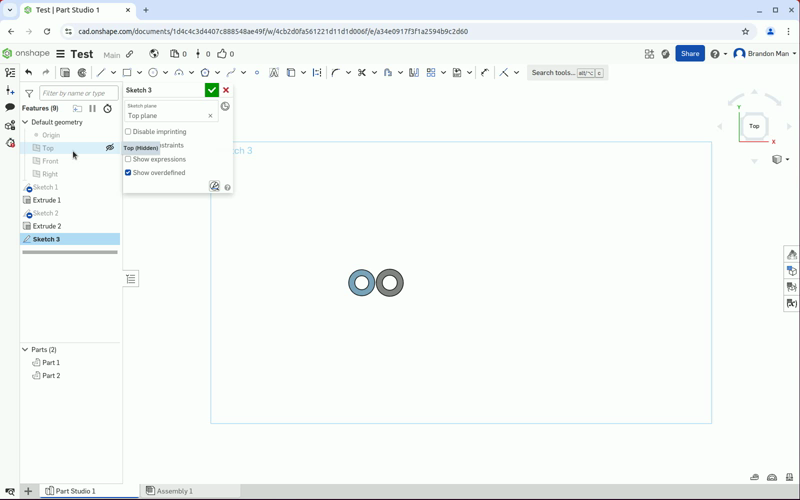
mouse_move(73, 352)
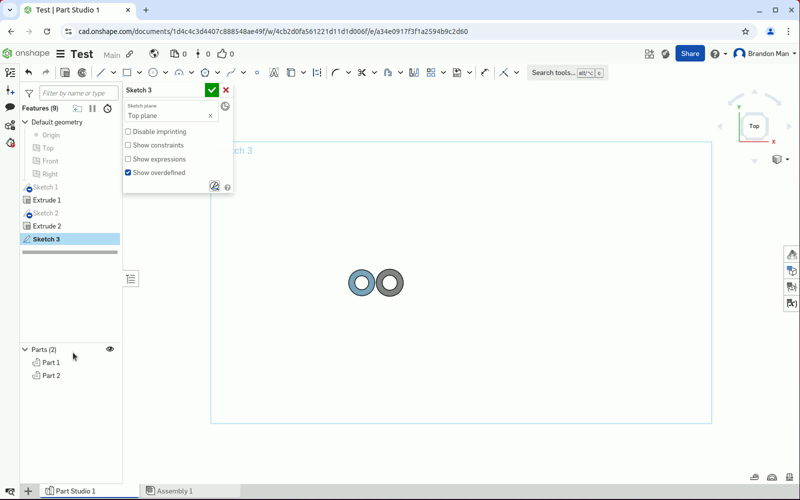
key(y)
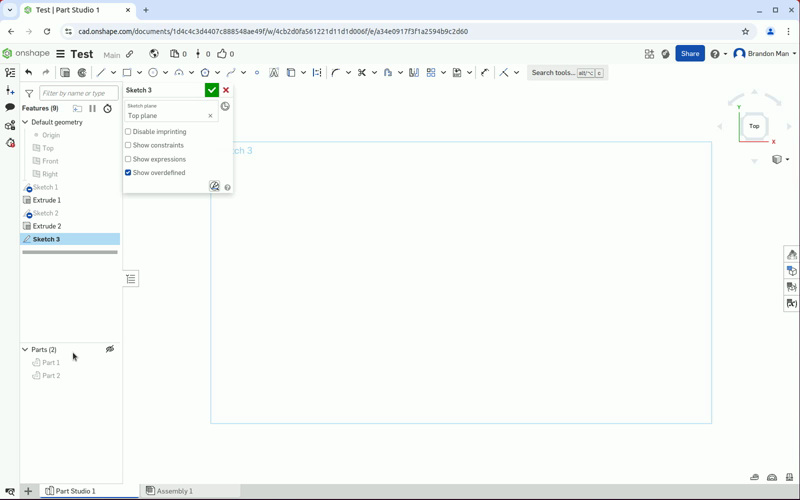
key(c)
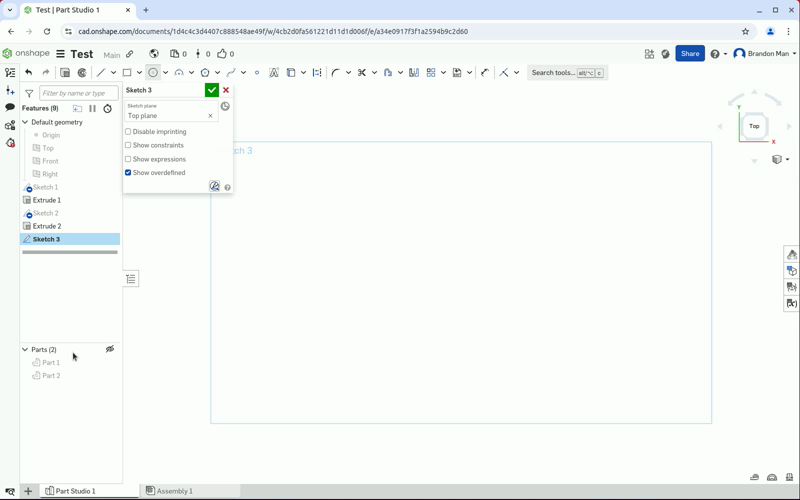
key_down(shift)
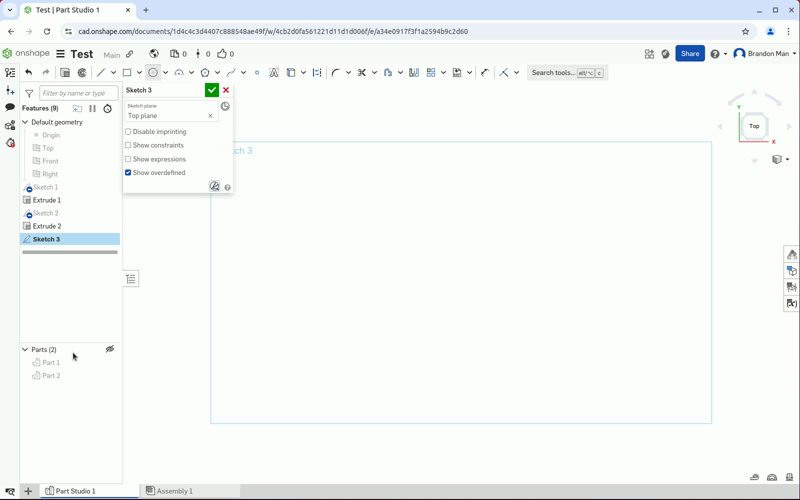
mouse_move(417, 282)
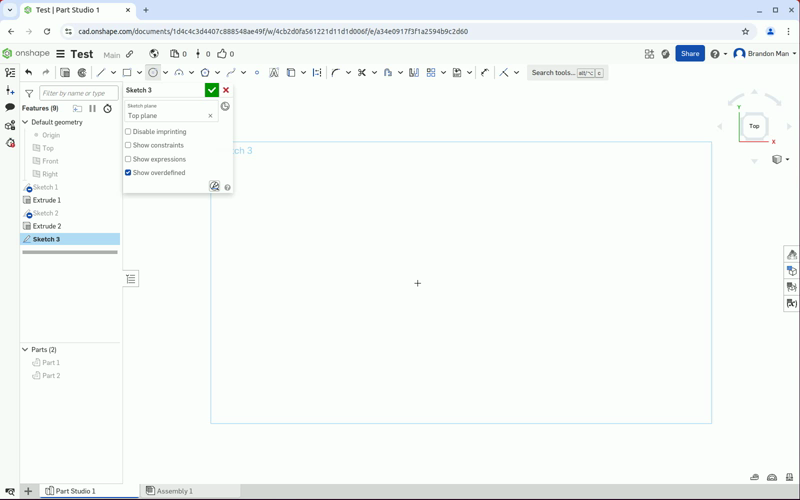
click(417, 282)
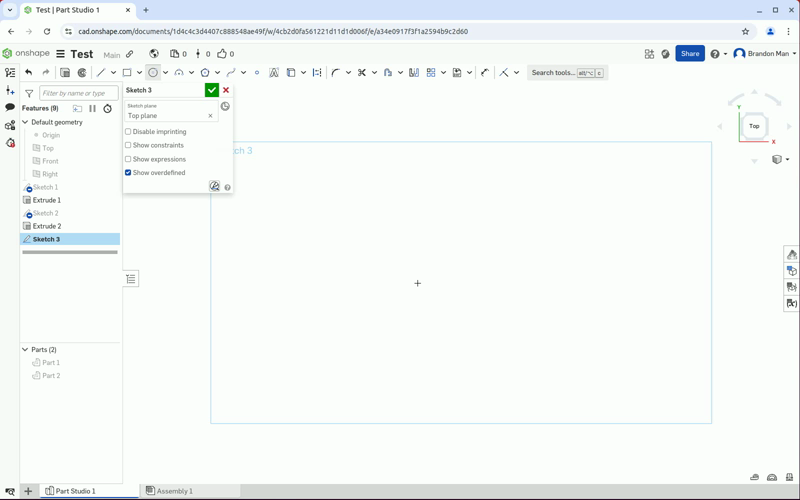
key_up(shift)
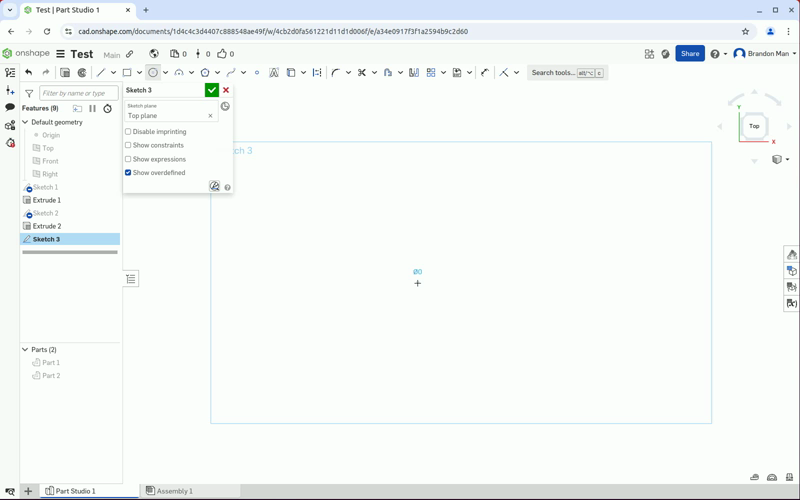
mouse_move(431, 282)
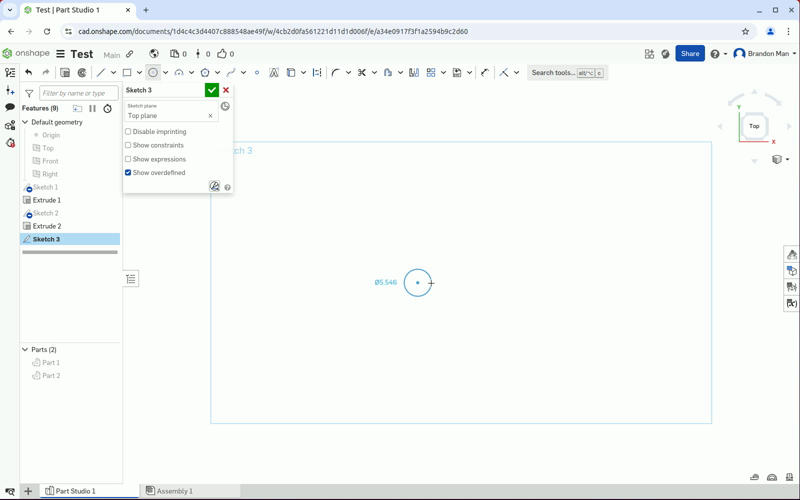
click(431, 282)
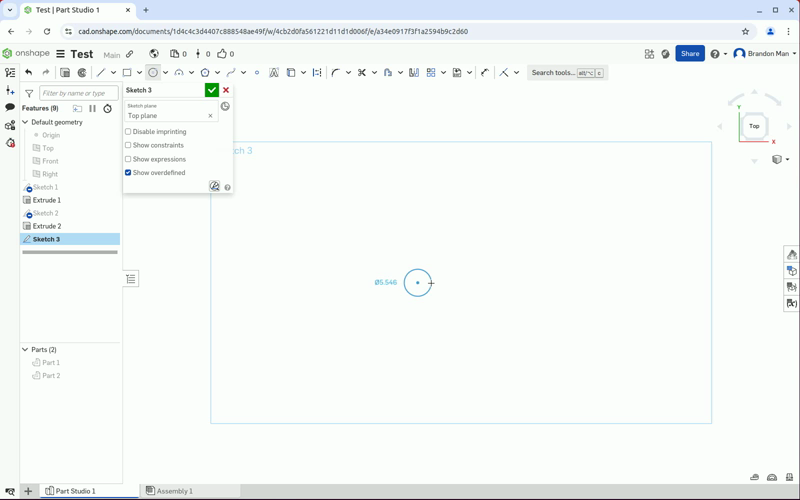
key(esc)
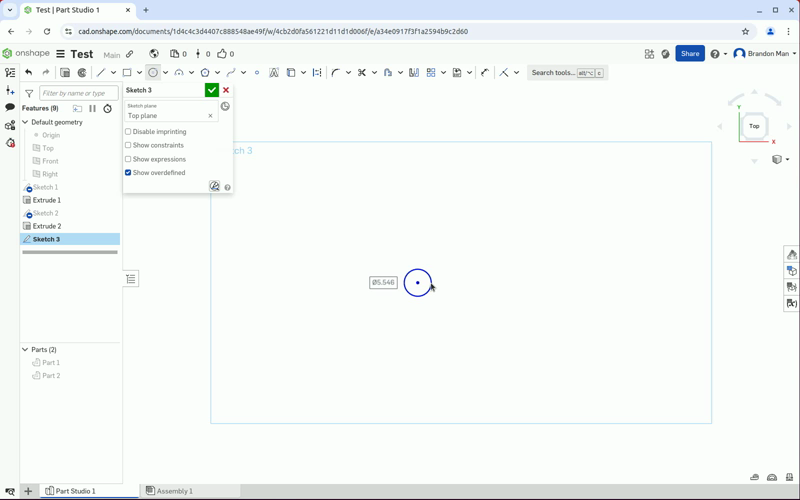
key(c)
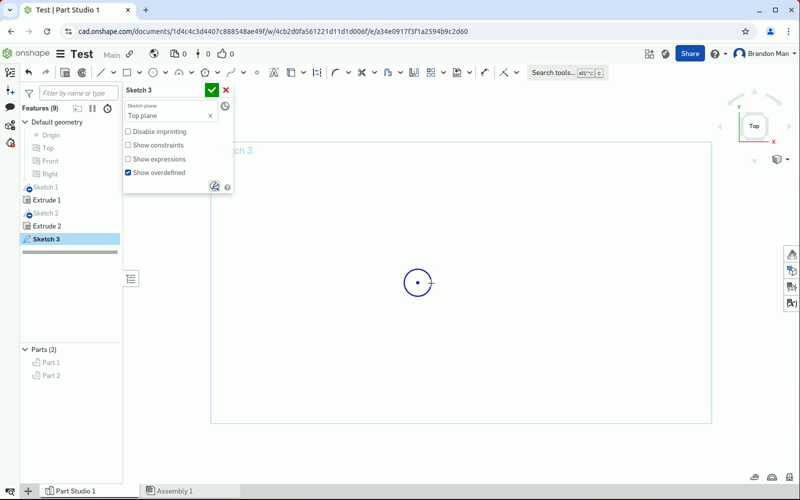
key_down(shift)
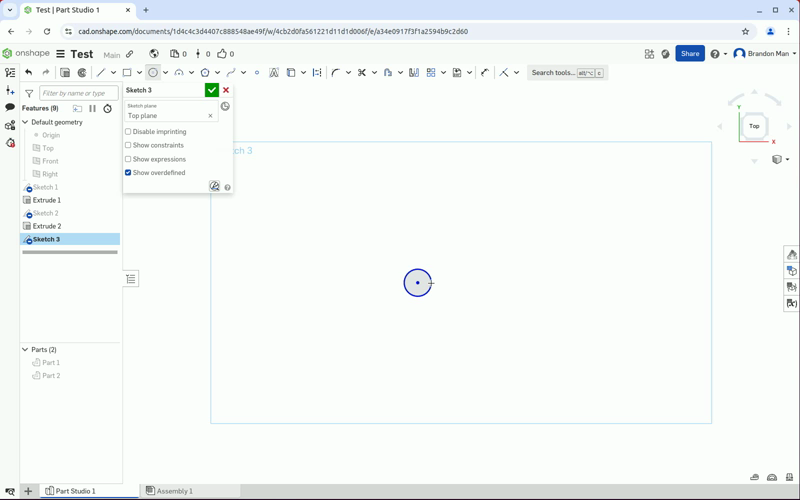
mouse_move(417, 282)
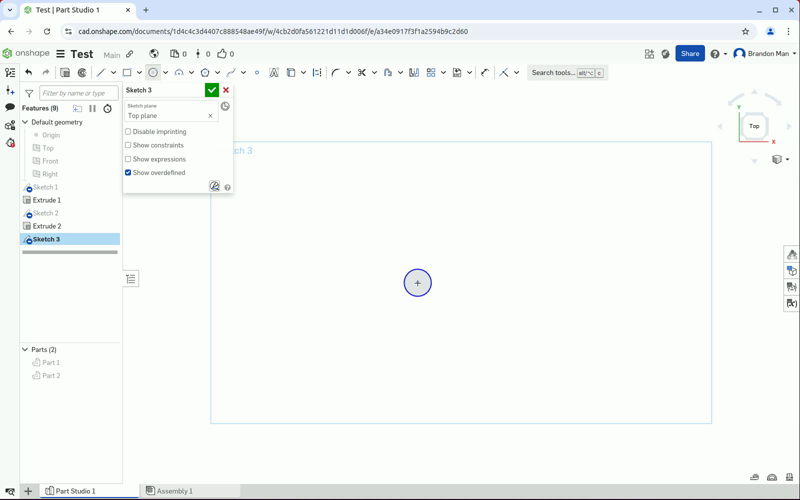
click(417, 282)
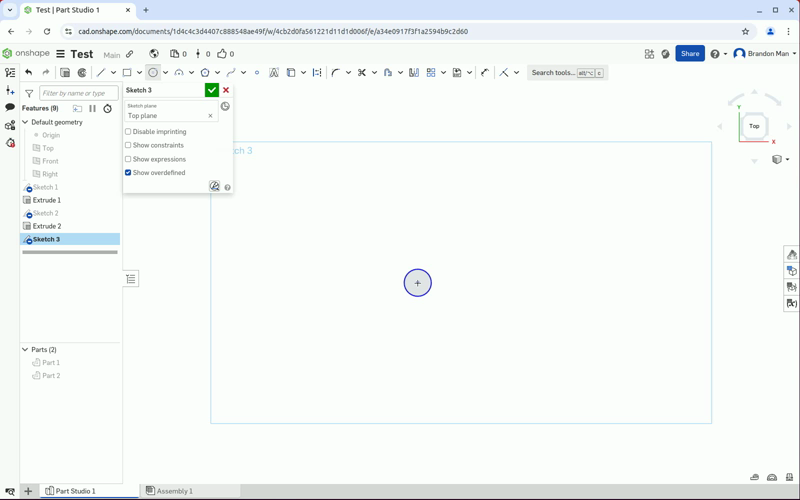
key_up(shift)
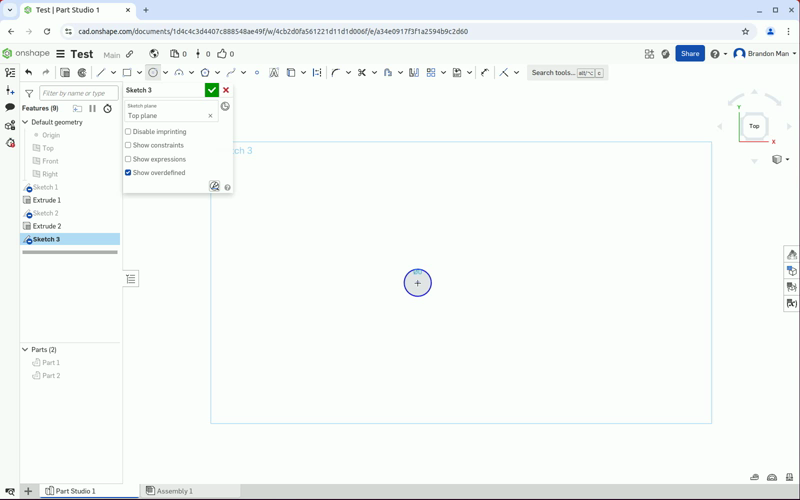
mouse_move(425, 282)
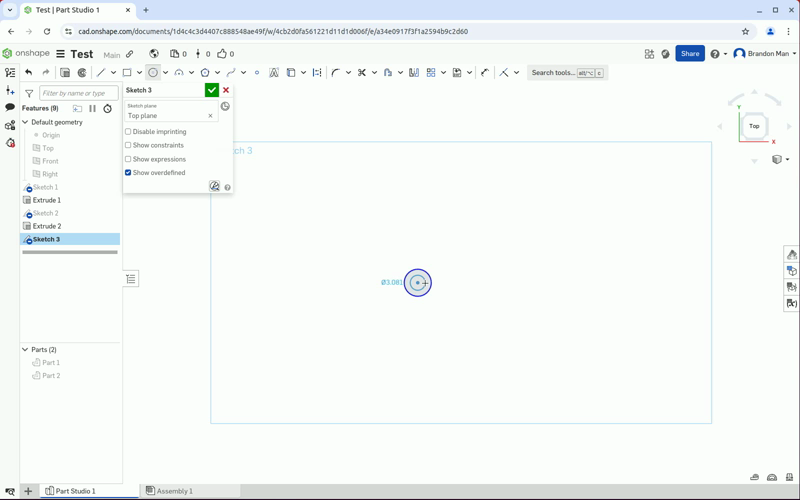
click(425, 282)
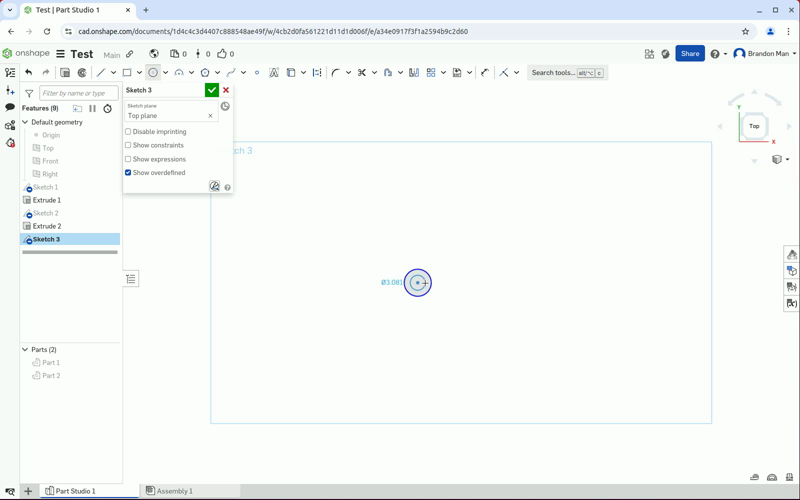
key(esc)
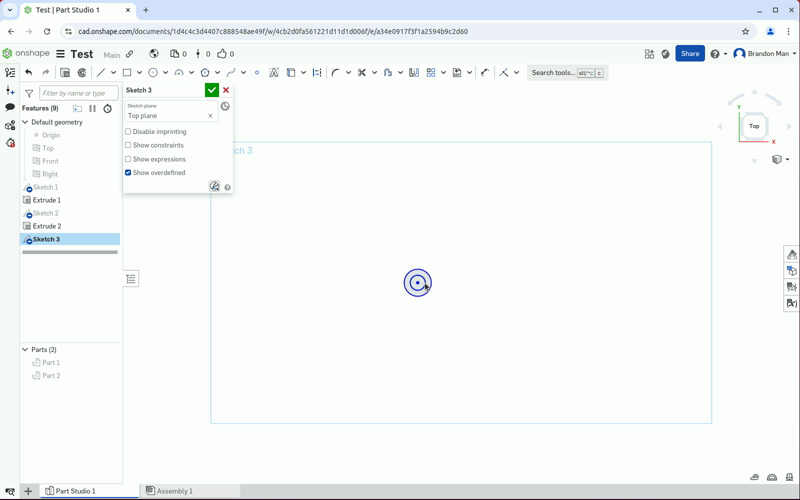
mouse_move(414, 274)
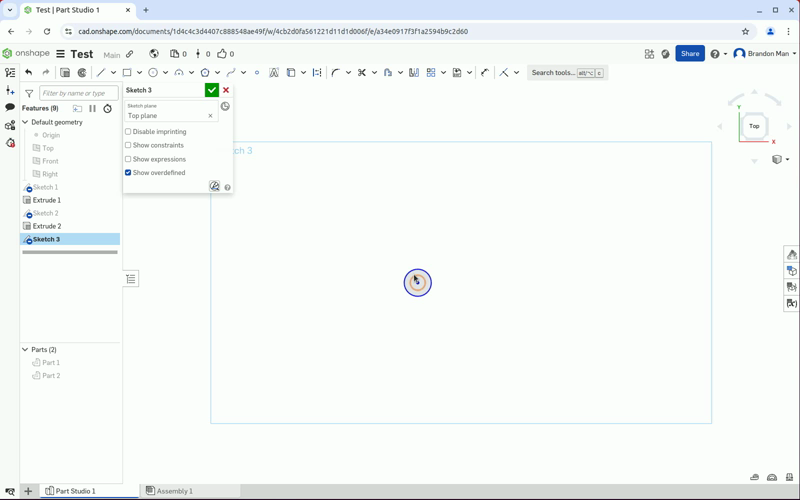
scroll(6)
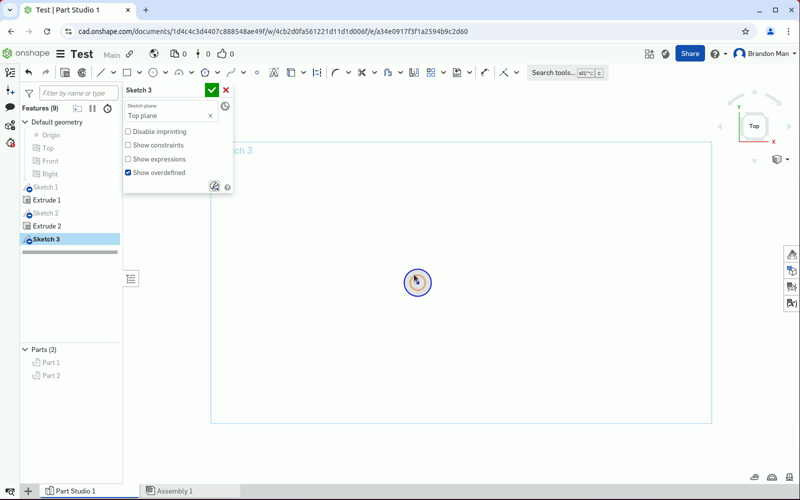
scroll(6)
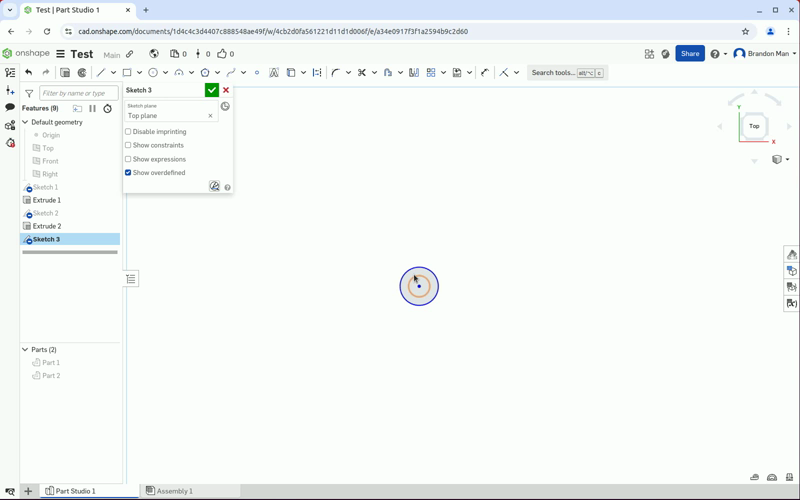
scroll(6)
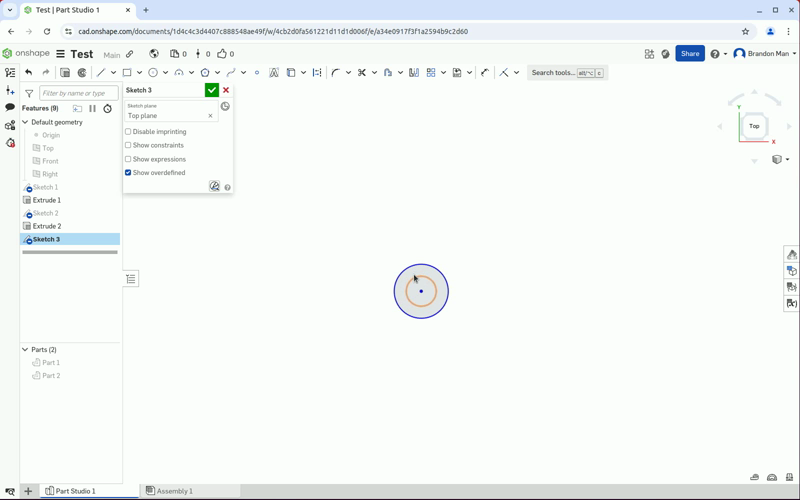
scroll(6)
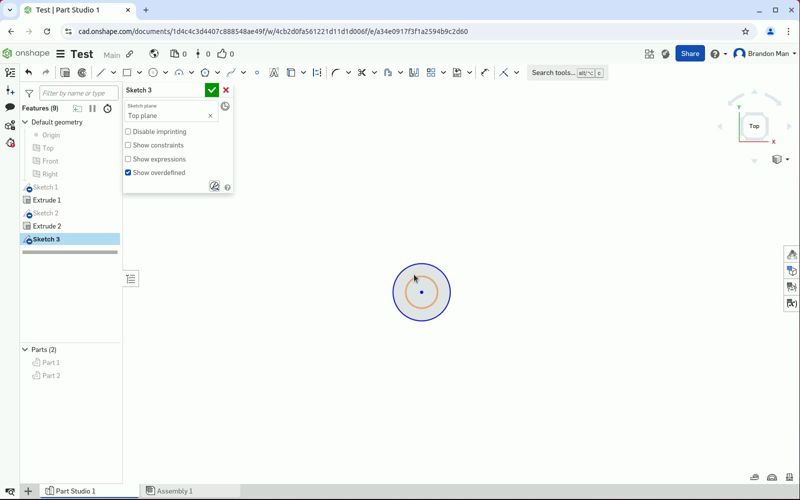
scroll(6)
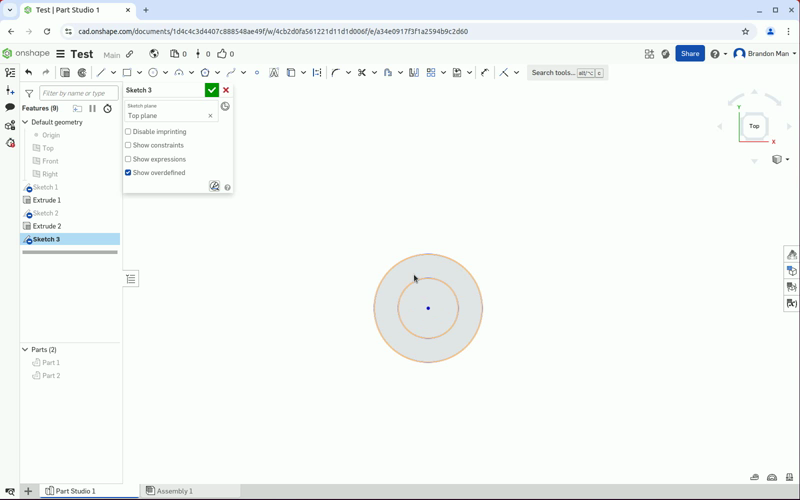
scroll(6)
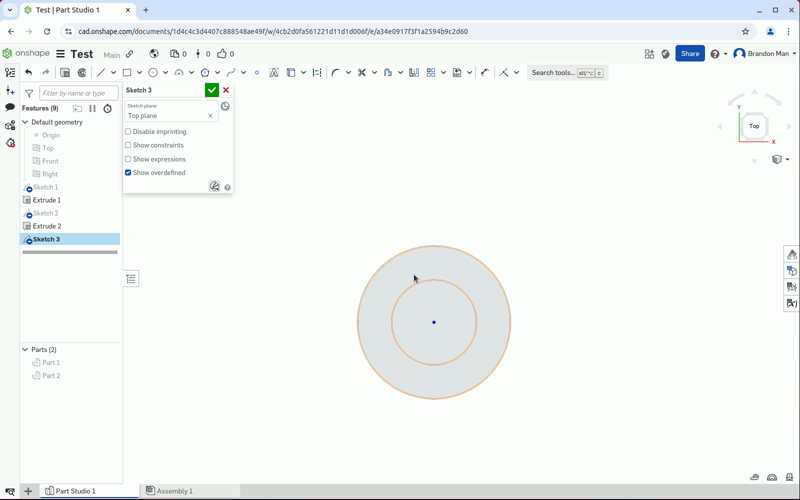
scroll(6)
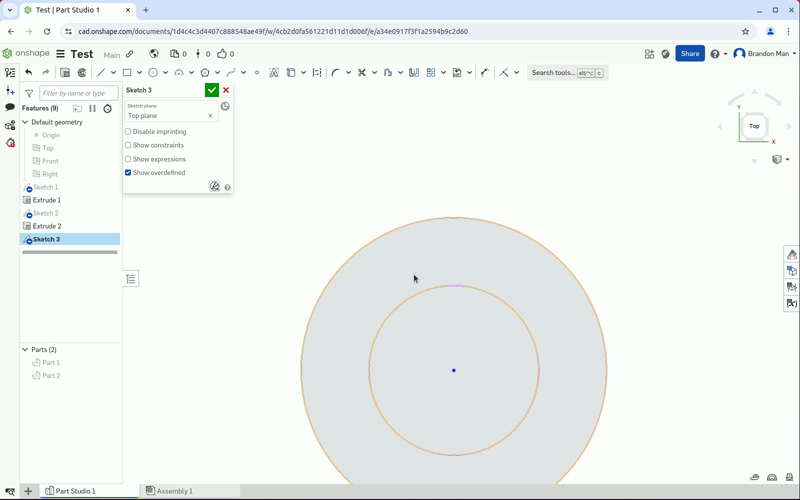
click(414, 274)
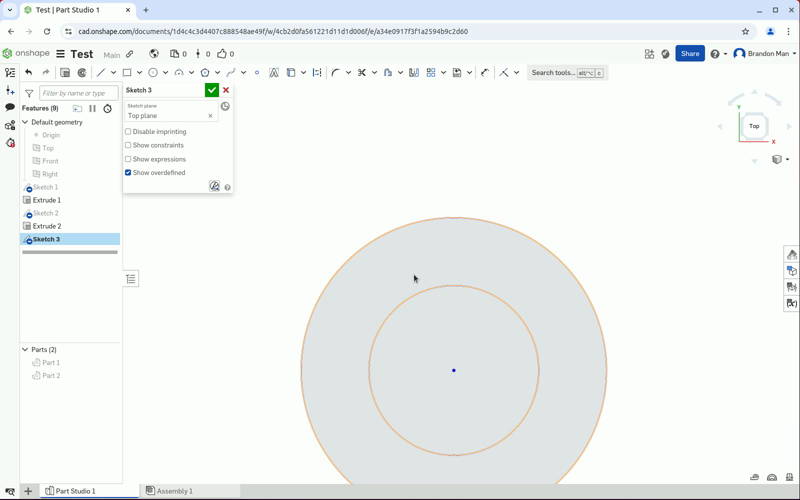
scroll(-6)
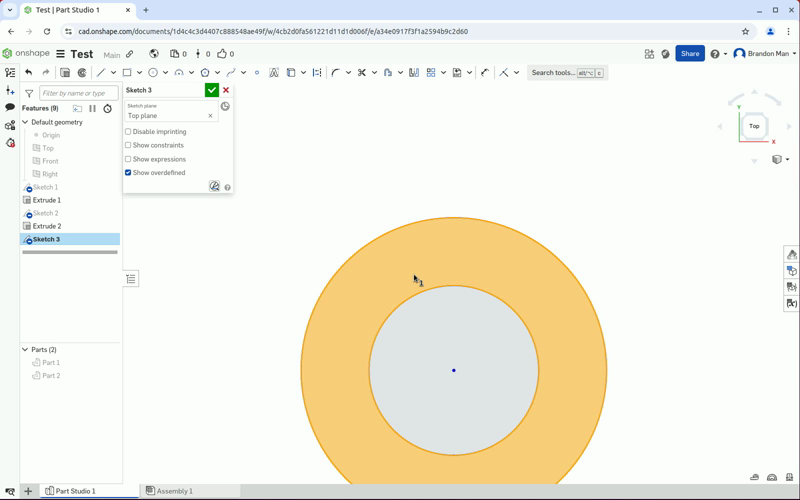
scroll(-6)
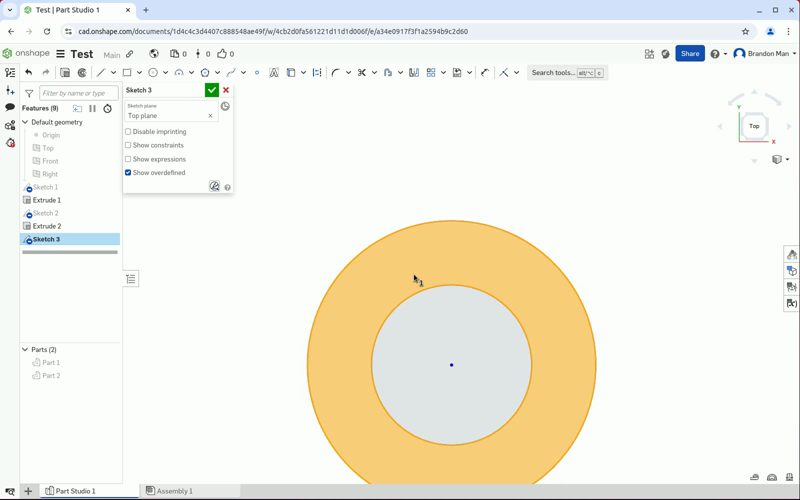
scroll(-6)
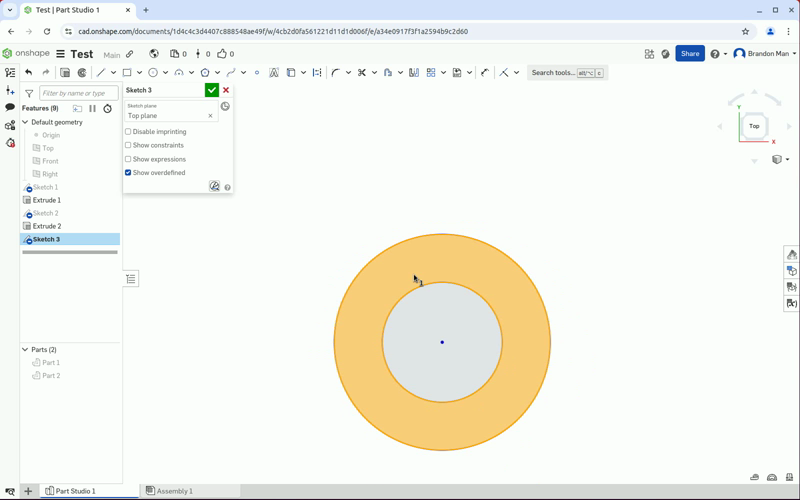
scroll(-6)
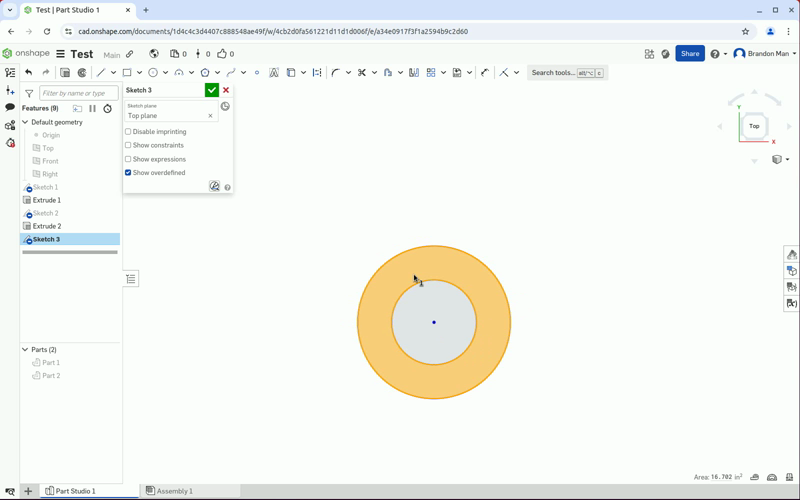
scroll(-6)
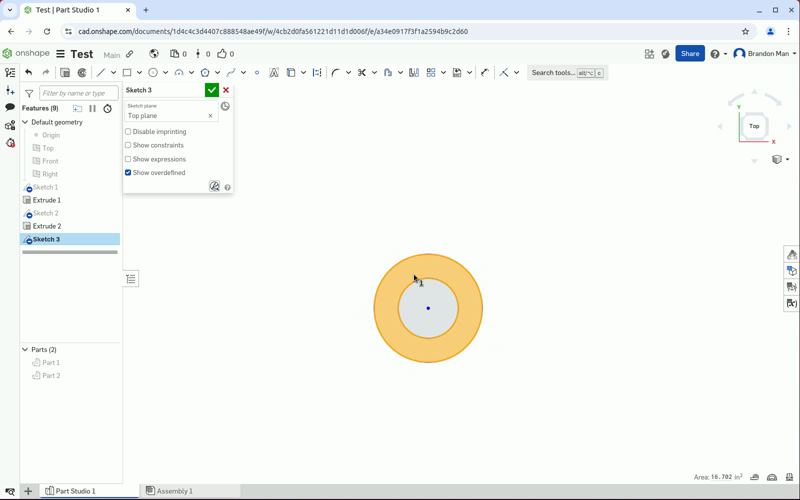
scroll(-6)
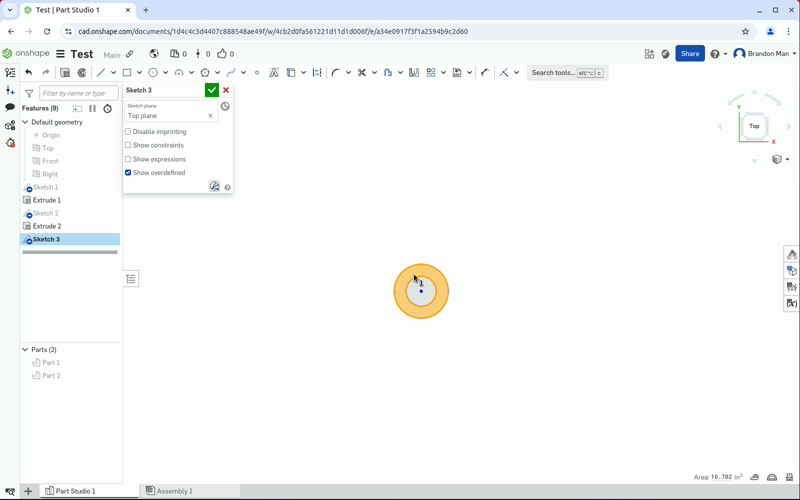
scroll(-6)
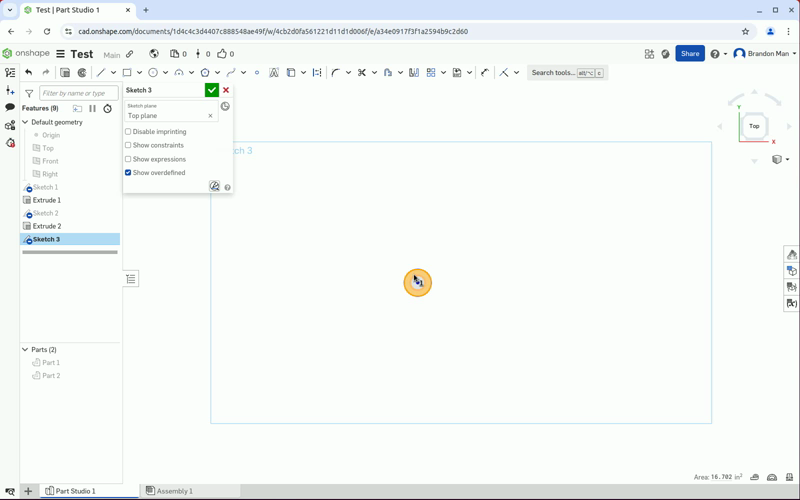
mouse_move(73, 352)
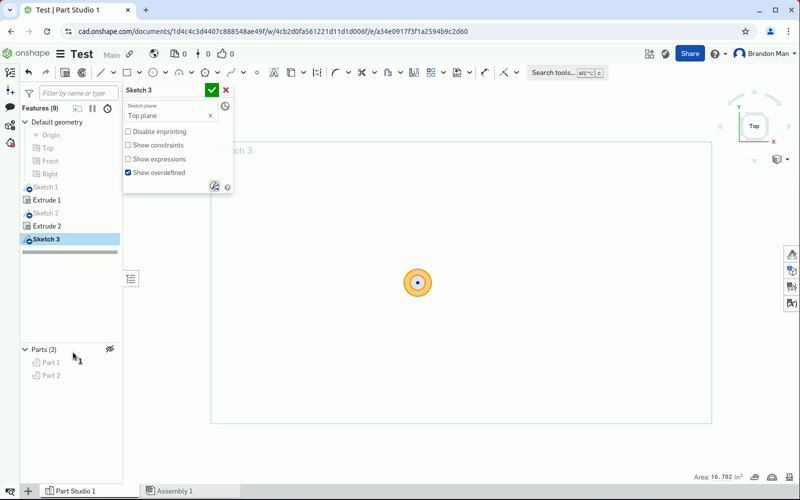
key(shift+y)
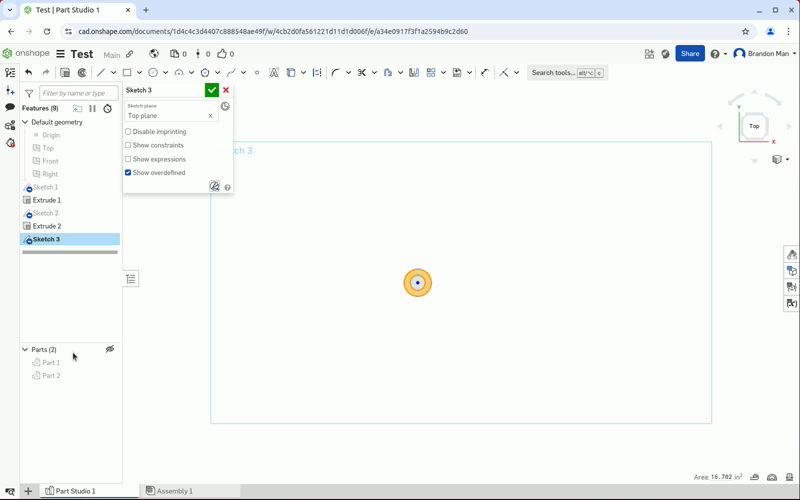
key(shift+e)
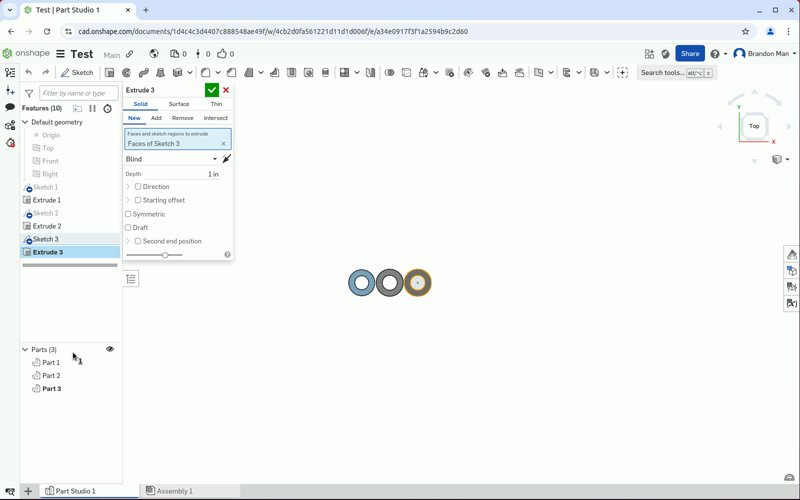
mouse_move(143, 106)
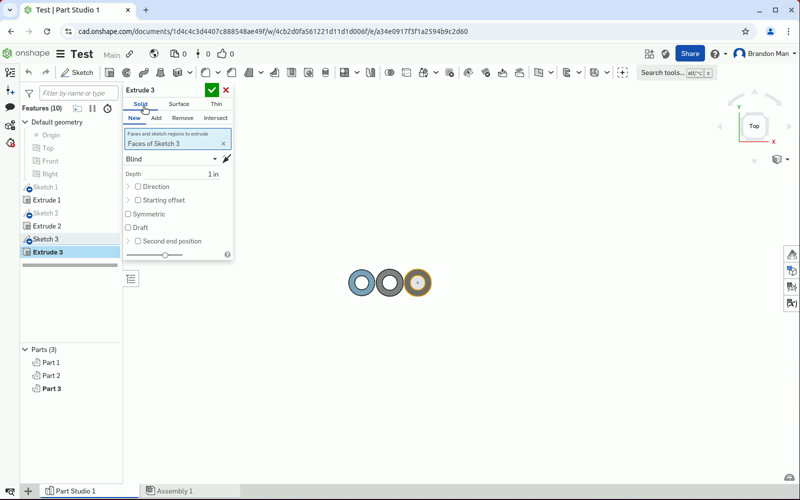
click(143, 106)
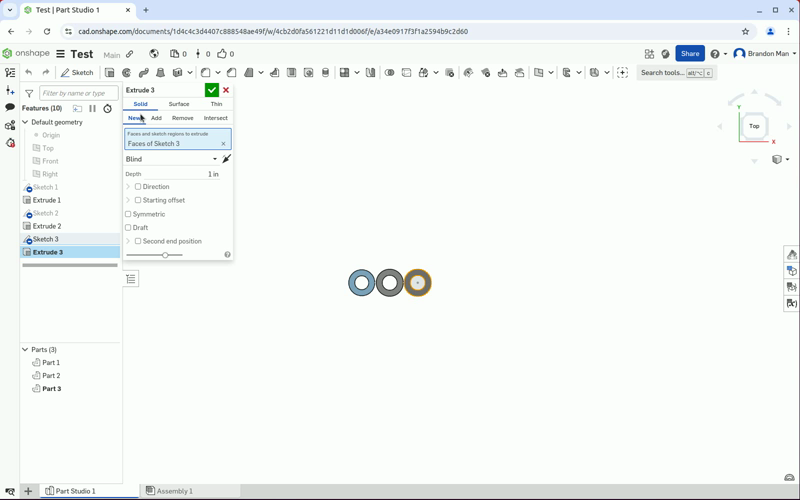
mouse_move(137, 120)
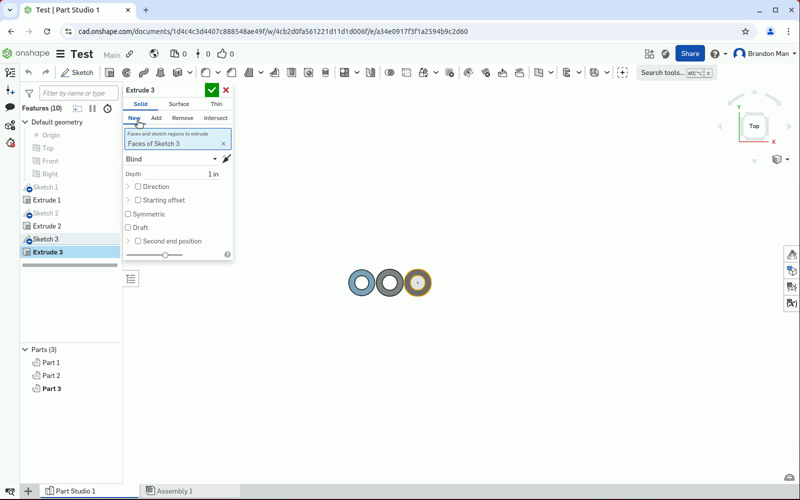
click(137, 120)
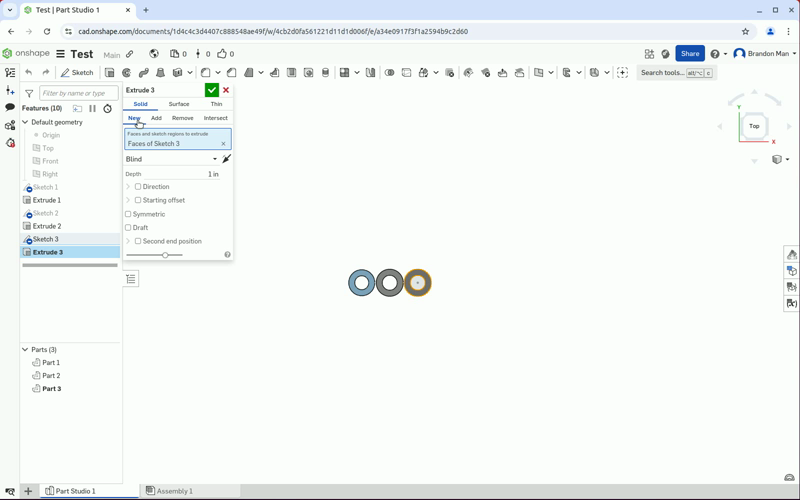
key(tab, 4)
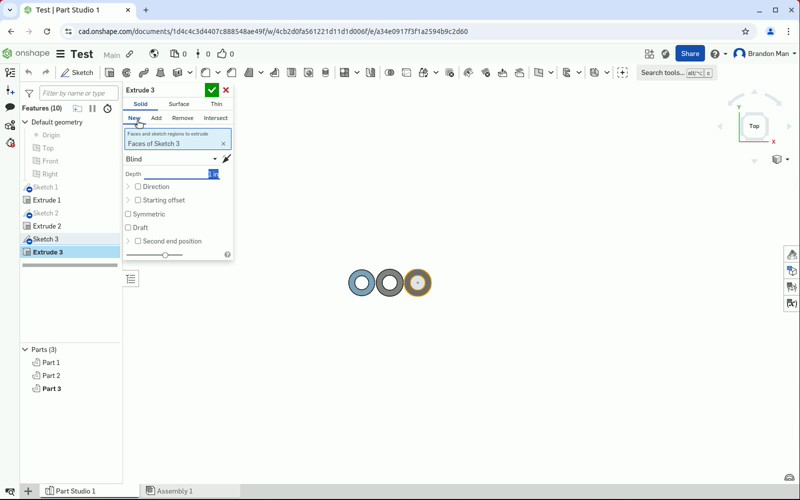
text(0.722)
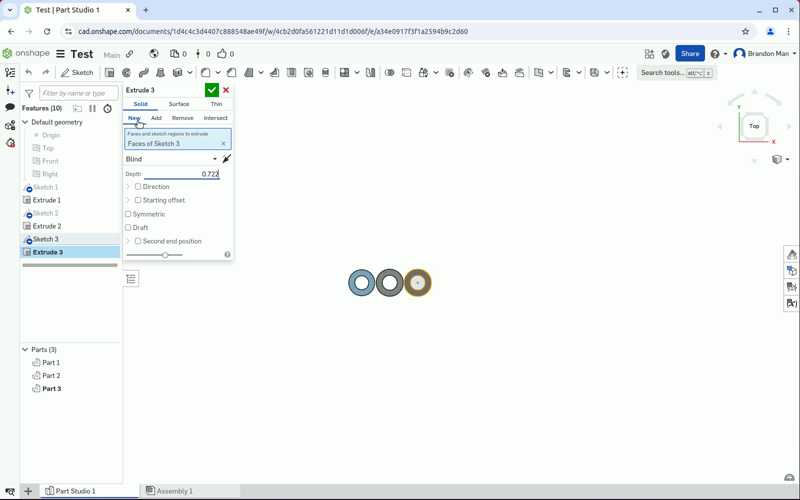
key(enter)
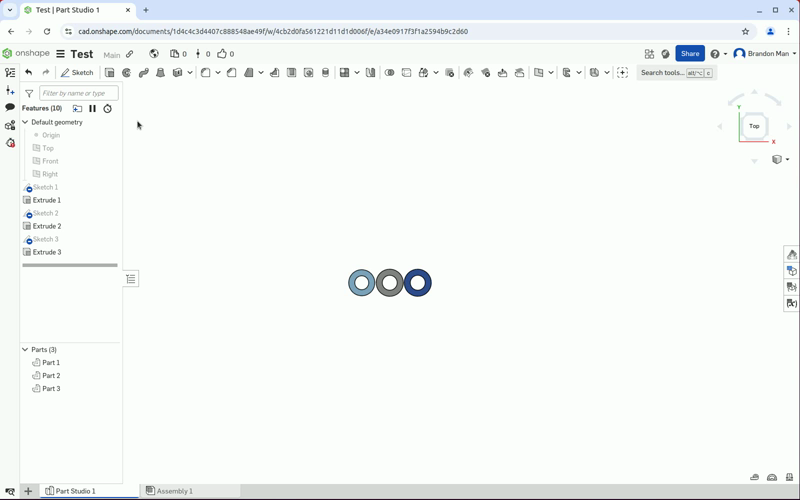
key(shift+h)
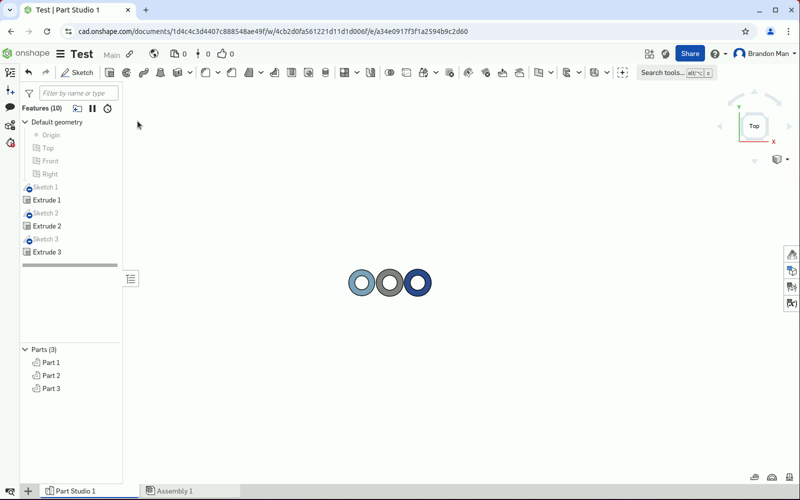
key(shift+h)
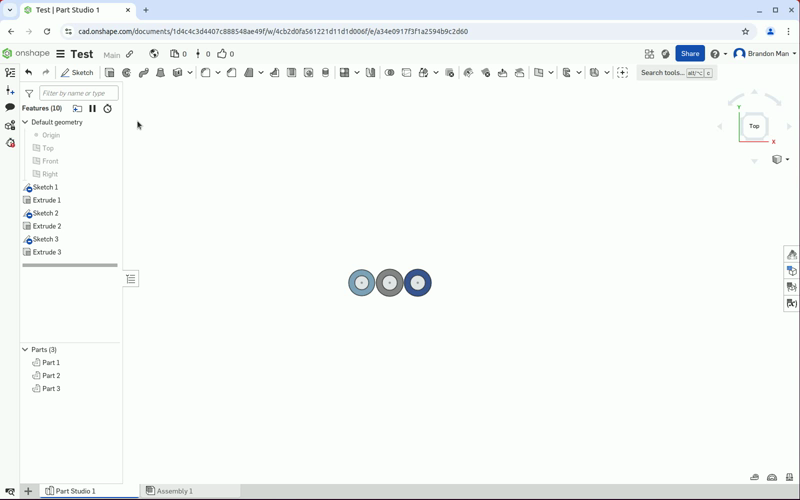
key(shift+7)
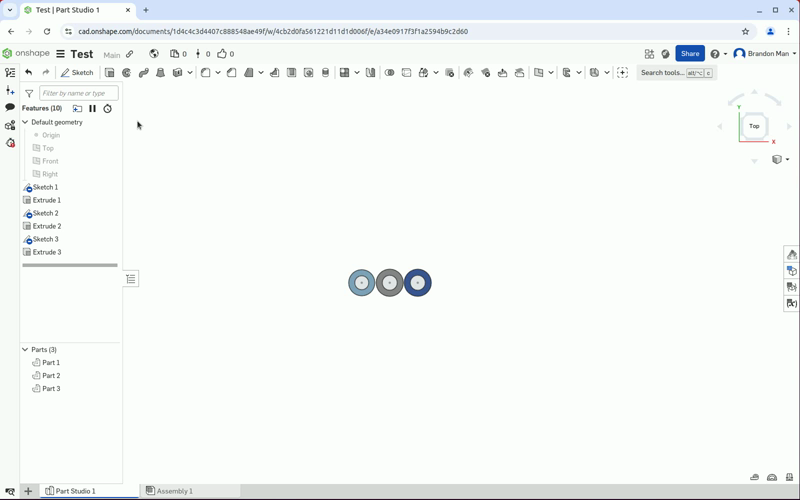
key(up, 3)
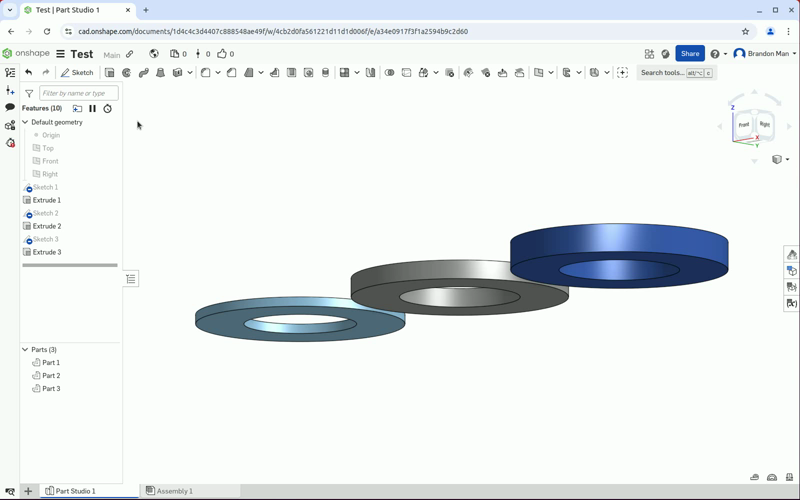
key(left, 3)
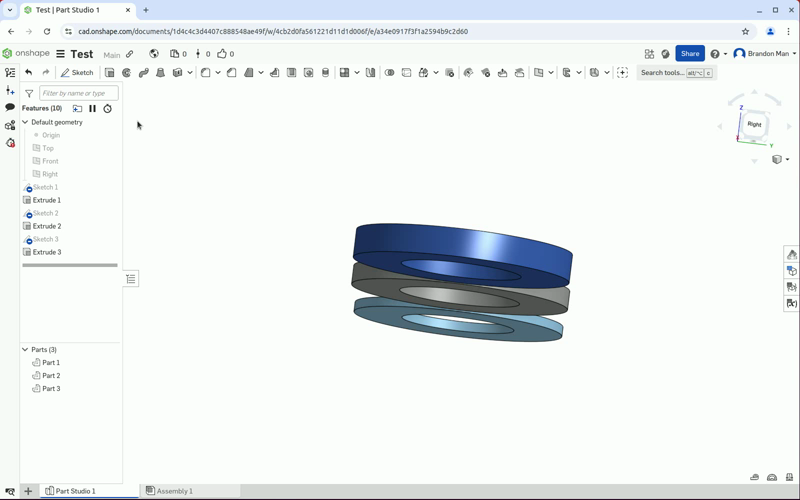
key(right, 3)
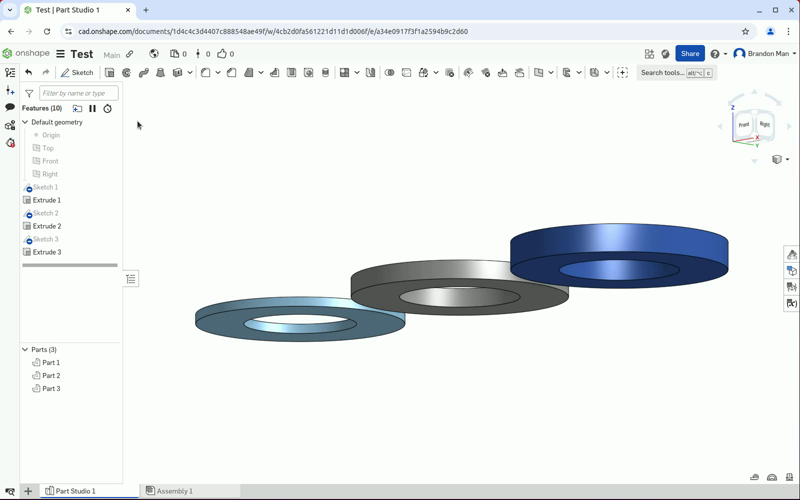
key(down, 3)
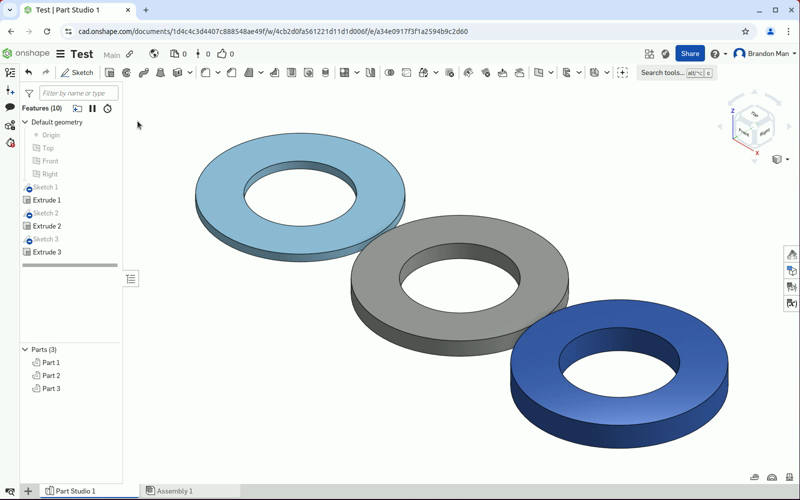
mouse_move(73, 189)
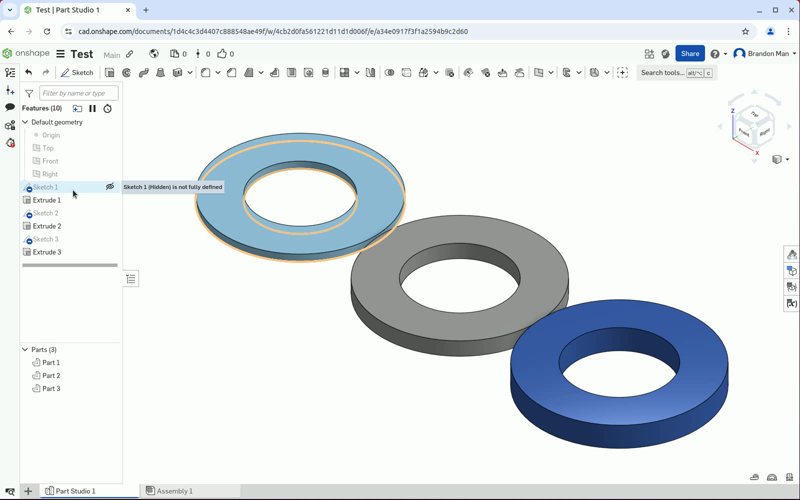
click(73, 189)